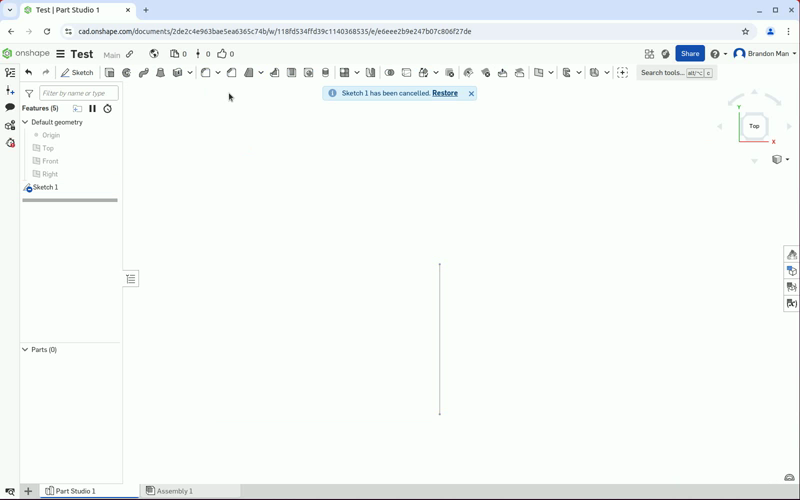
key(shift+h)
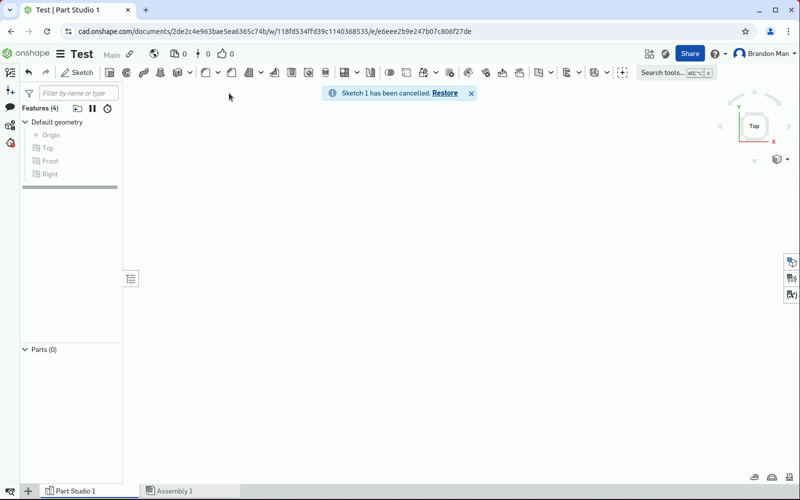
mouse_move(73, 352)
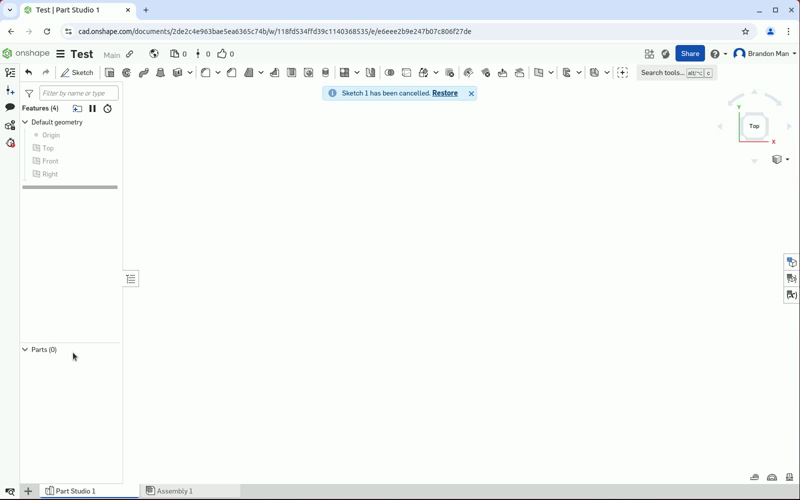
key(y)
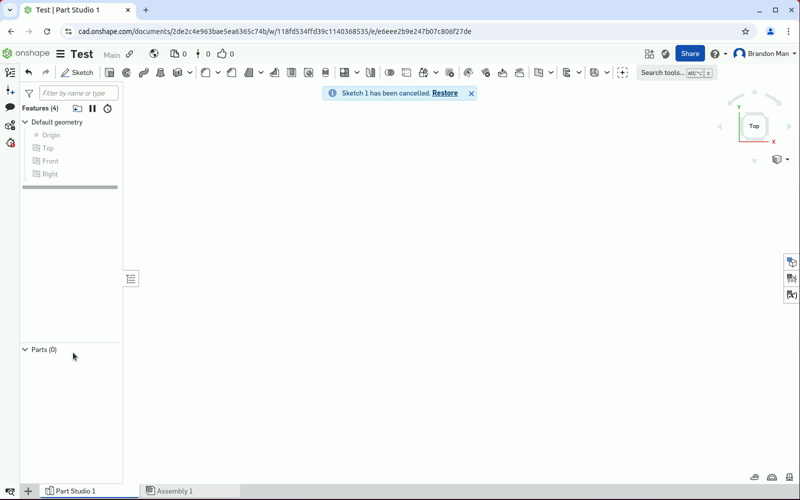
key(shift+p)
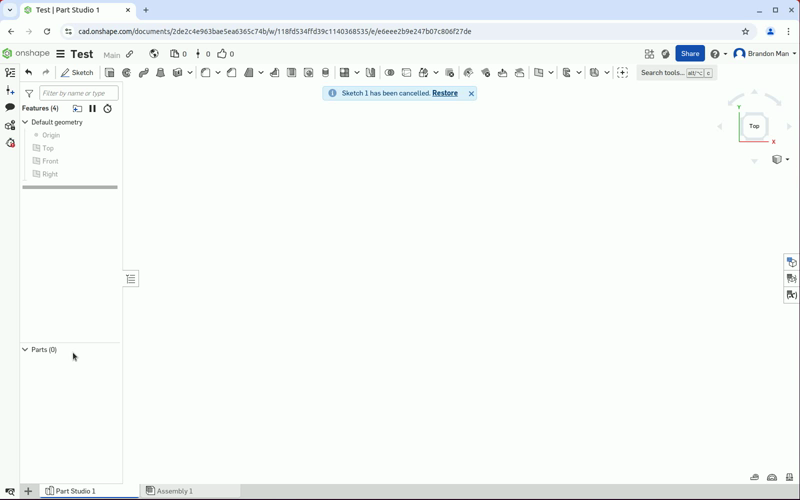
key(space)
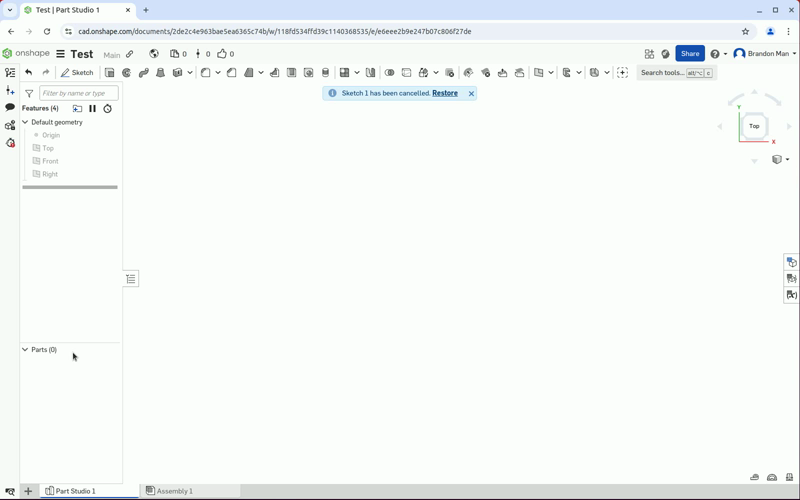
key_down(shift)
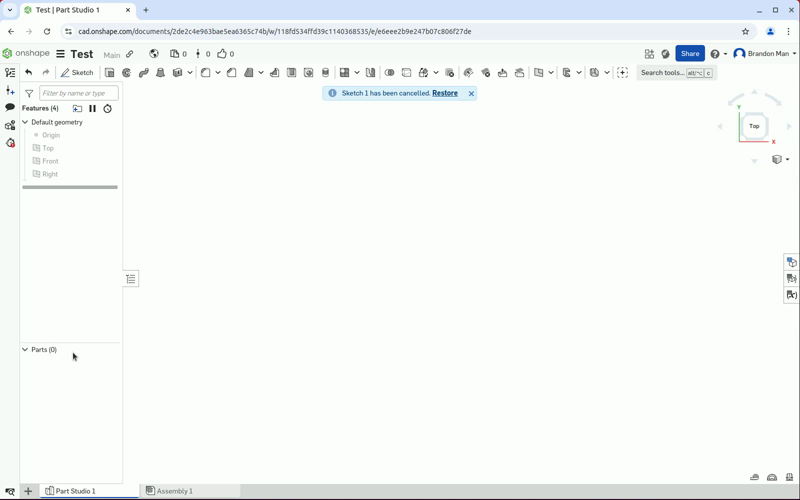
key(up)
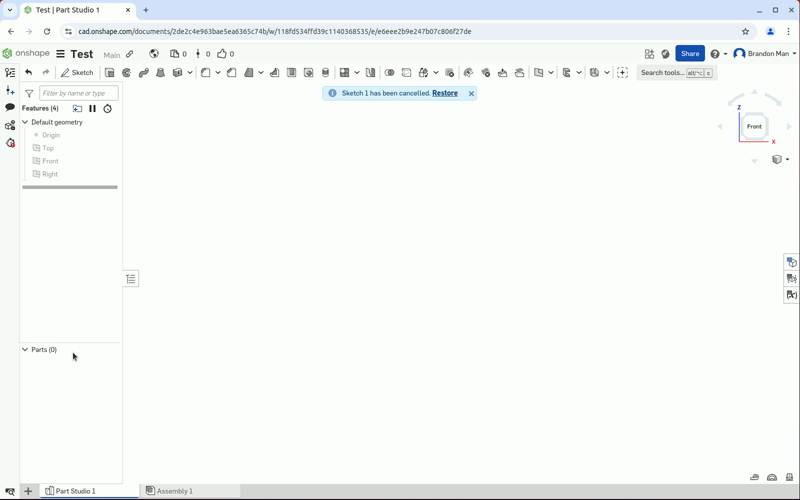
key_up(shift)
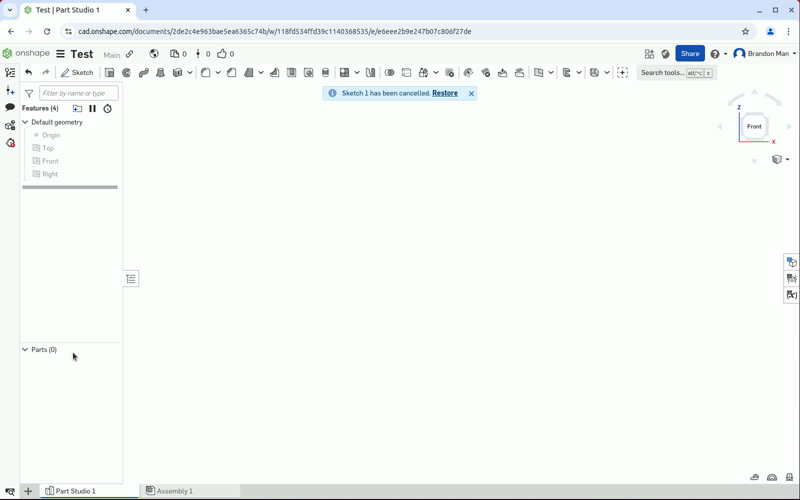
key(space)
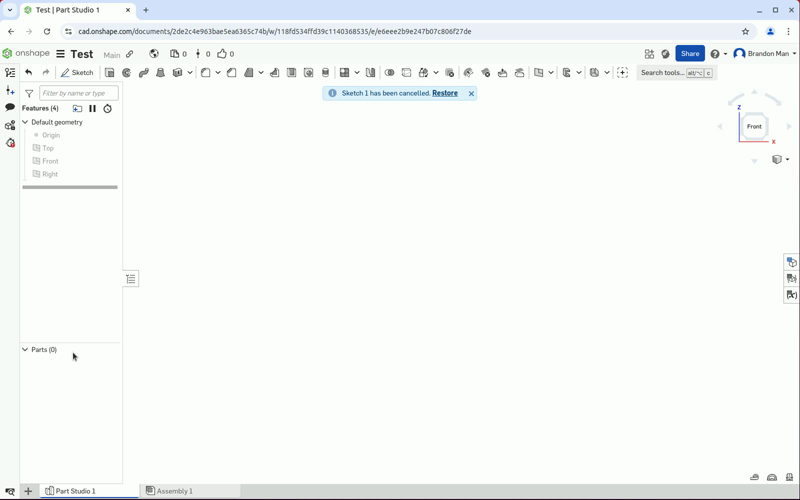
key_down(shift)
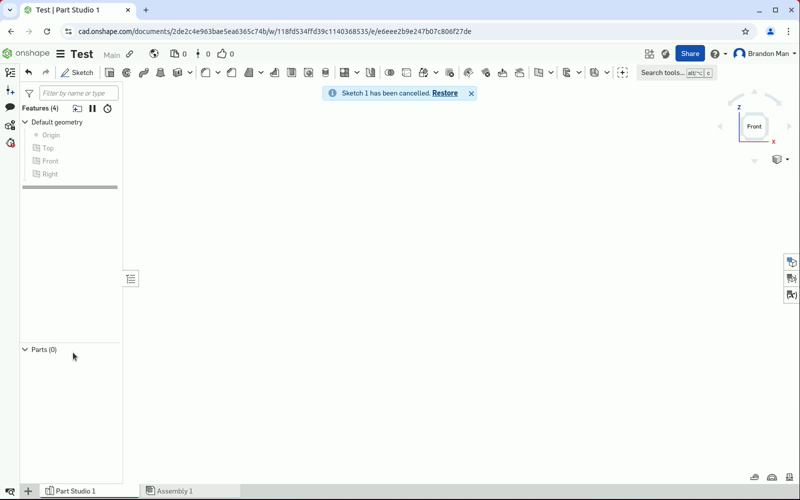
key(left)
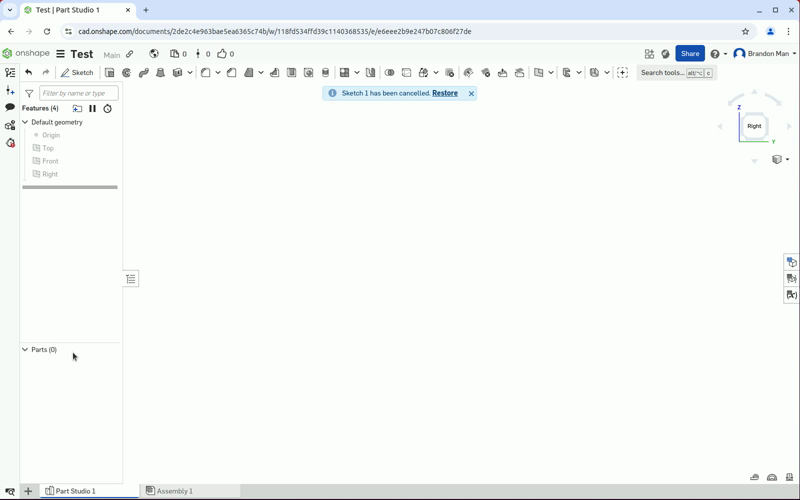
key_up(shift)
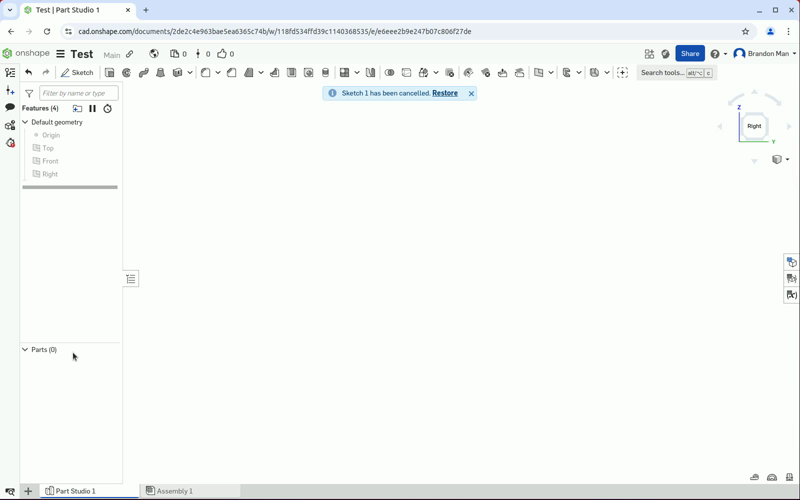
mouse_move(73, 352)
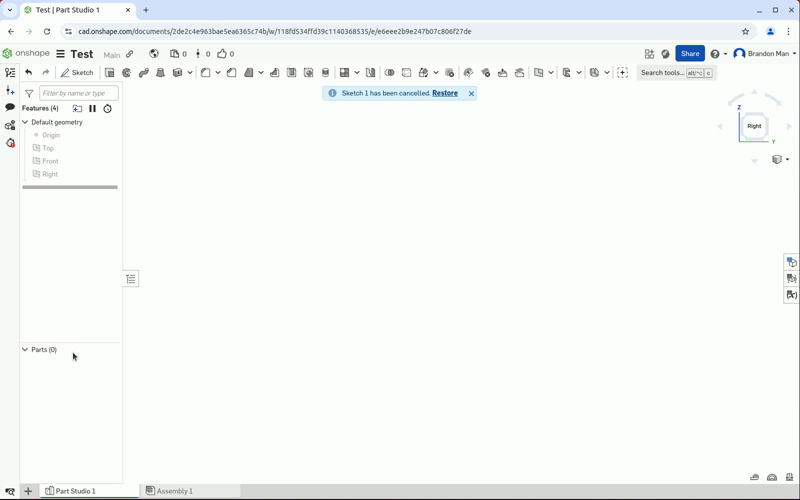
key(shift+y)
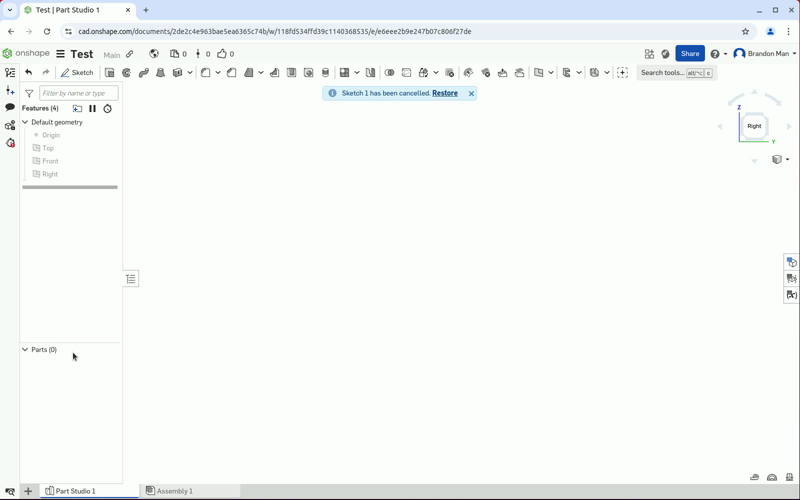
key(shift+s)
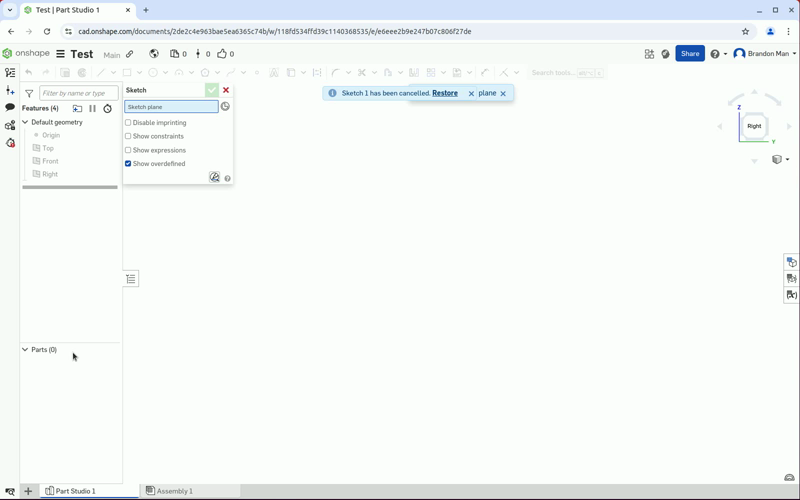
mouse_move(73, 176)
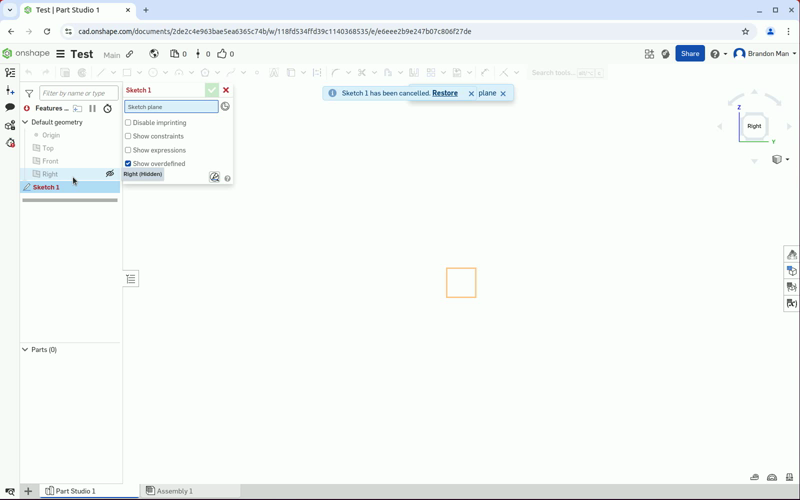
click(73, 176)
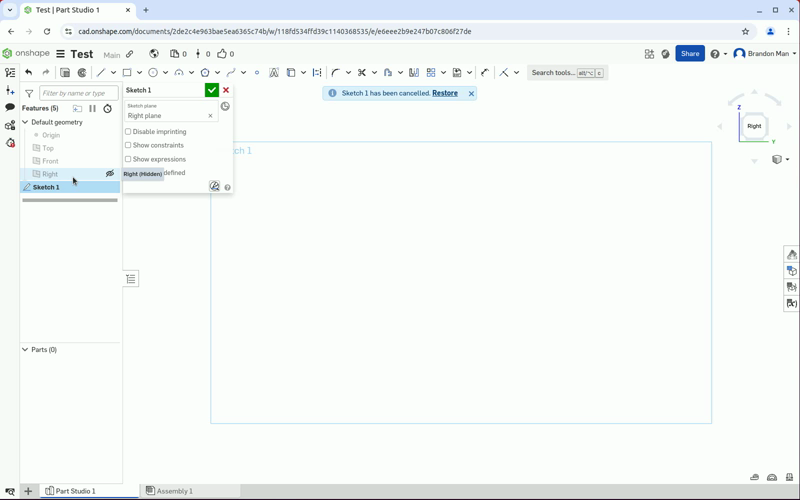
mouse_move(73, 352)
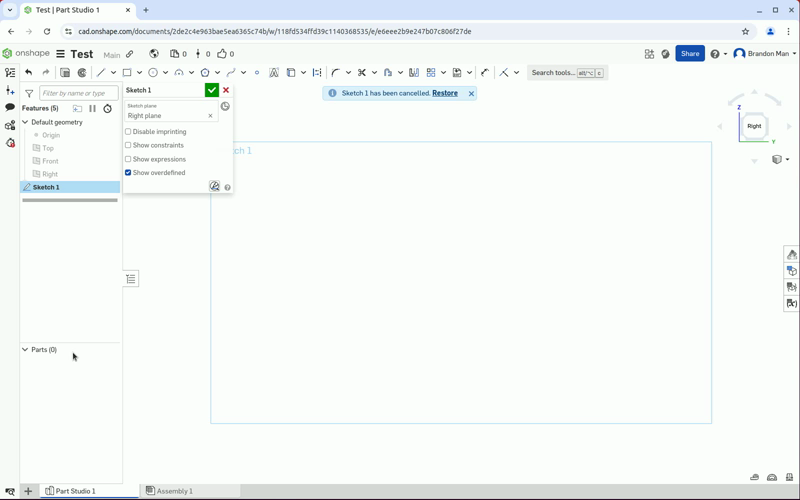
key(y)
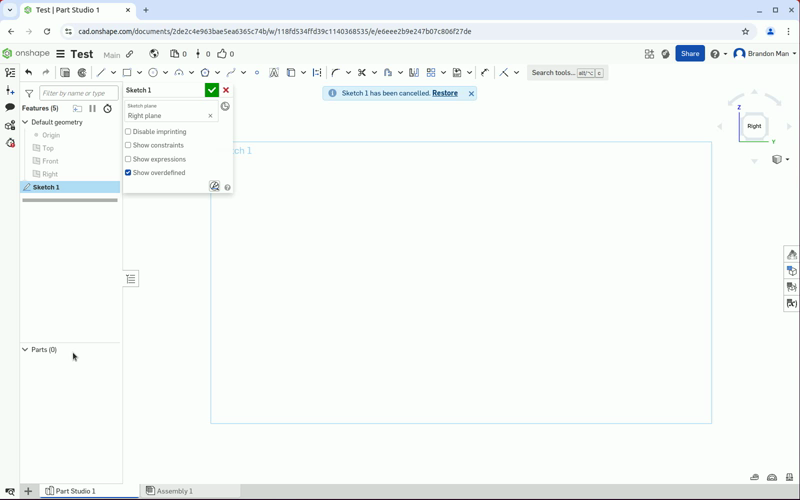
key(l)
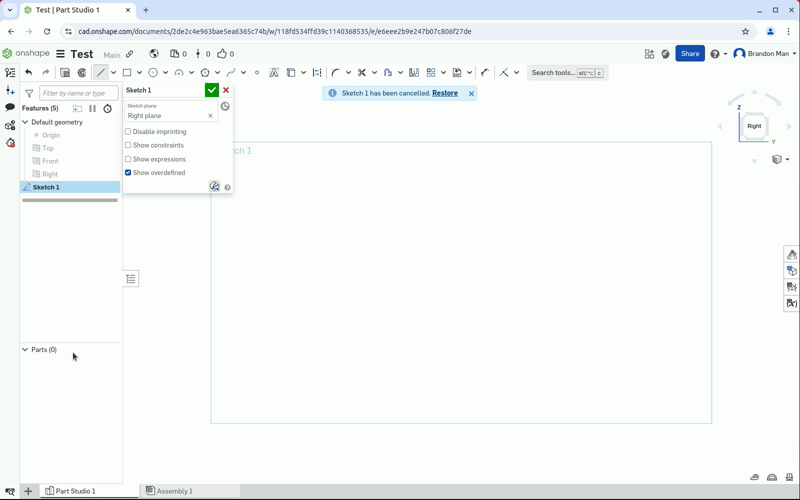
key_down(shift)
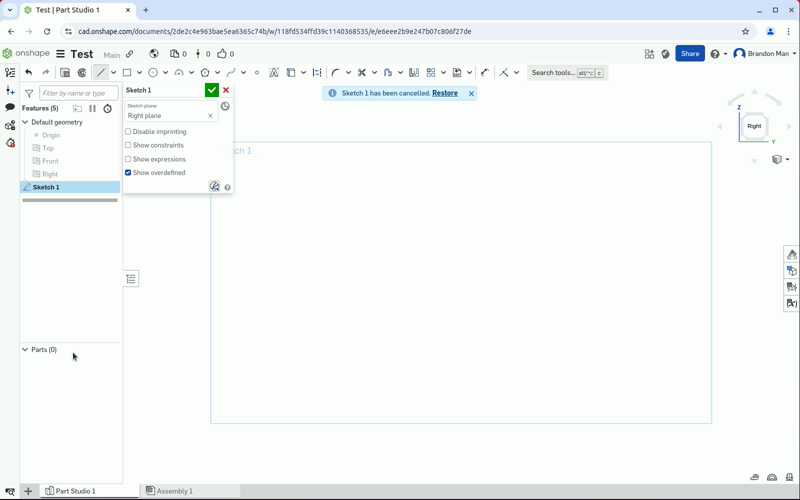
mouse_move(431, 353)
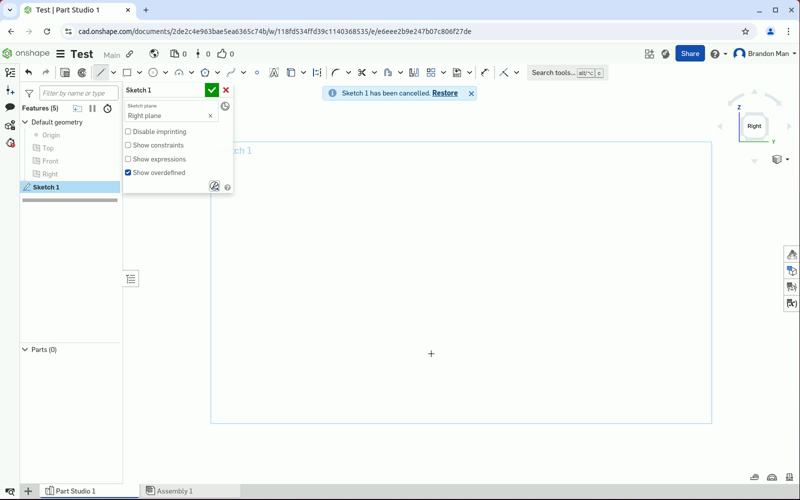
click(431, 353)
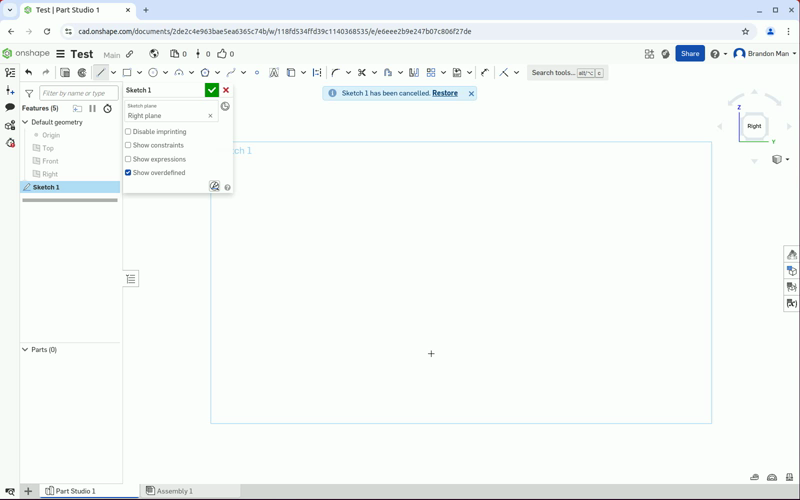
key_up(shift)
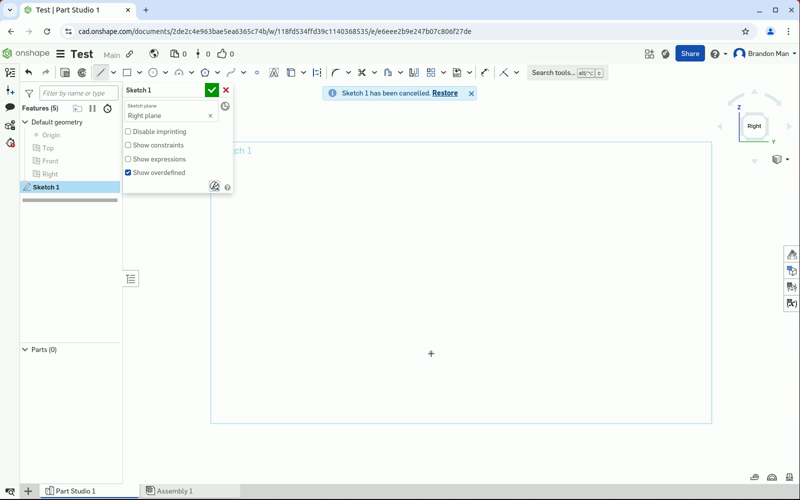
key_down(shift)
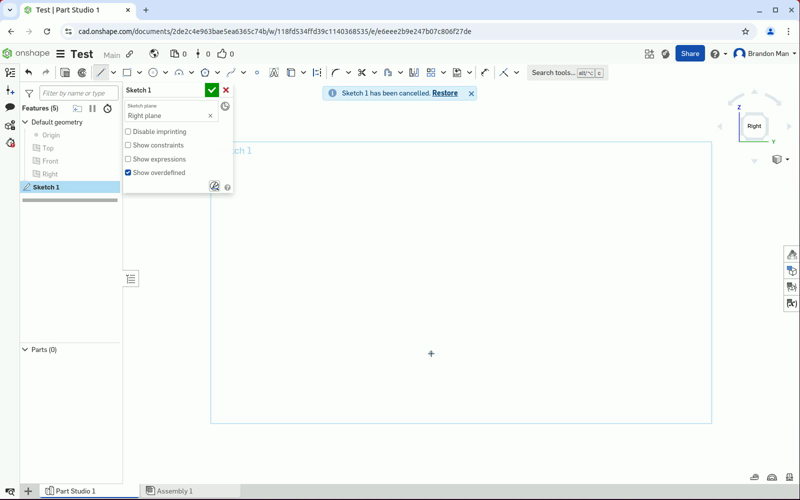
mouse_move(503, 353)
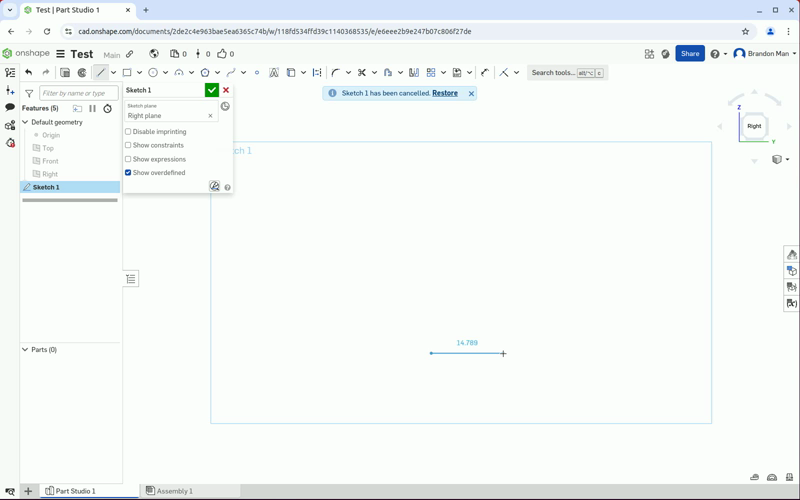
click(503, 353)
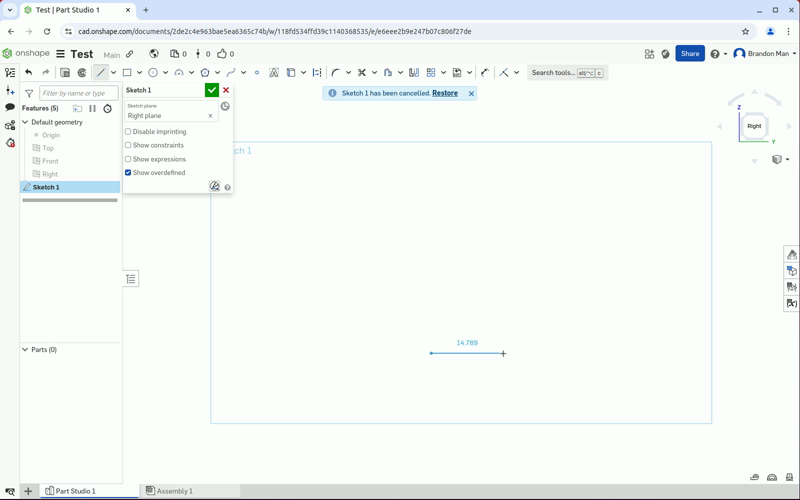
key_up(shift)
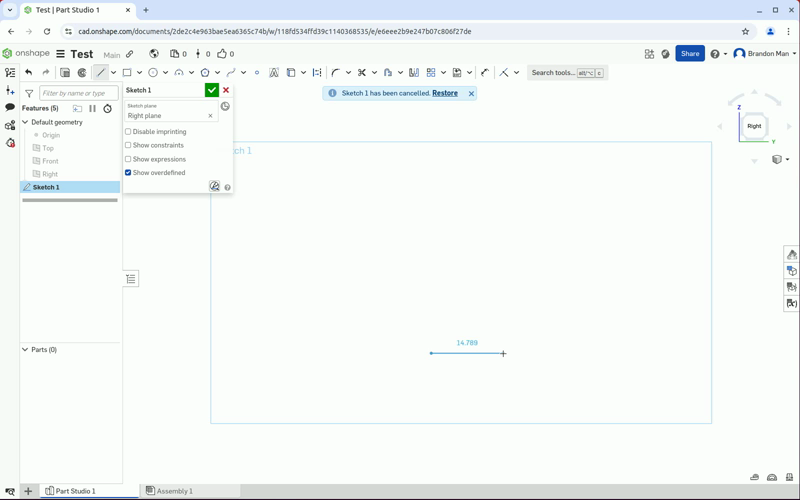
key_down(shift)
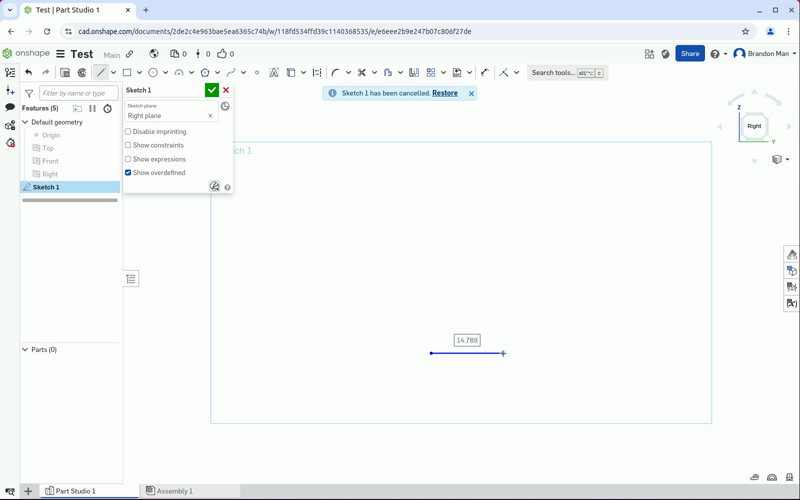
mouse_move(503, 178)
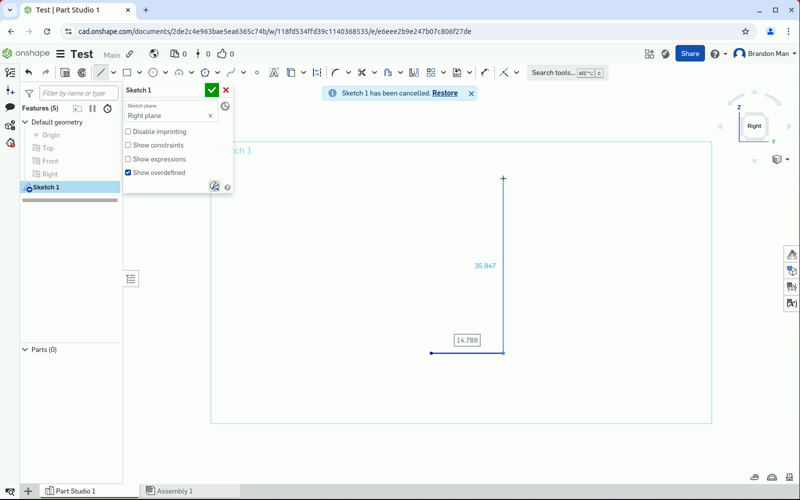
click(503, 178)
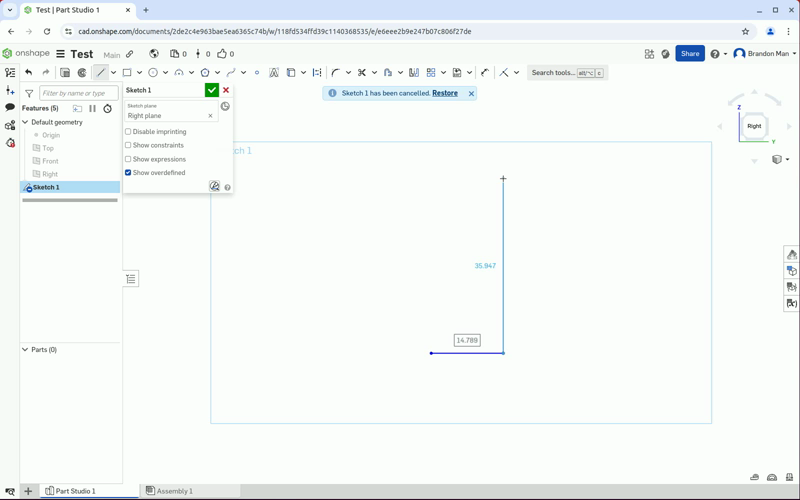
key_up(shift)
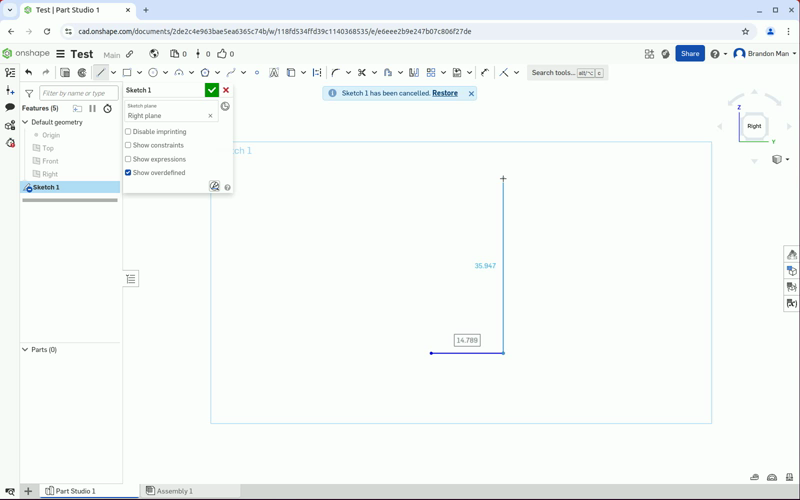
key_down(shift)
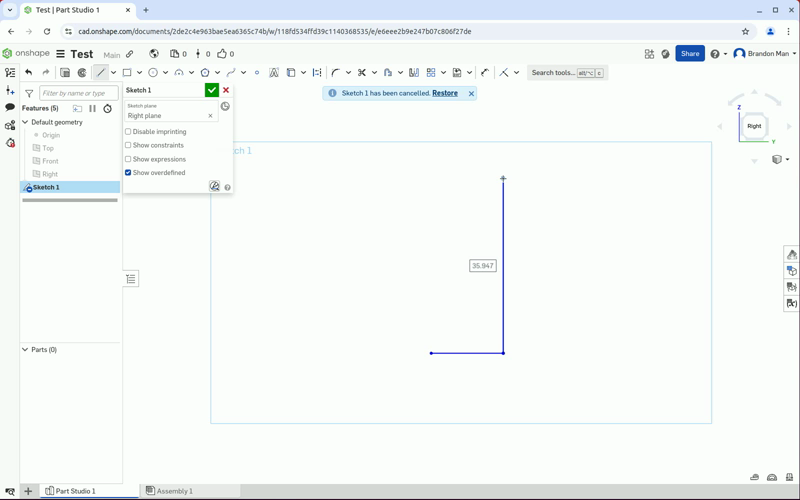
mouse_move(431, 178)
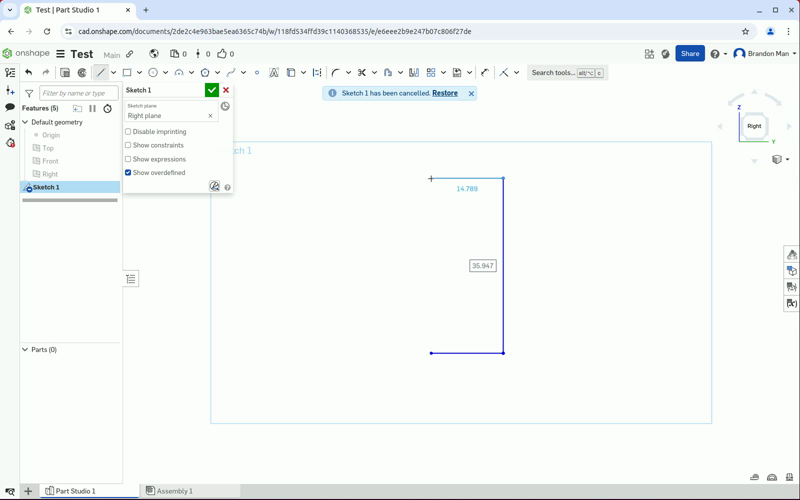
click(431, 178)
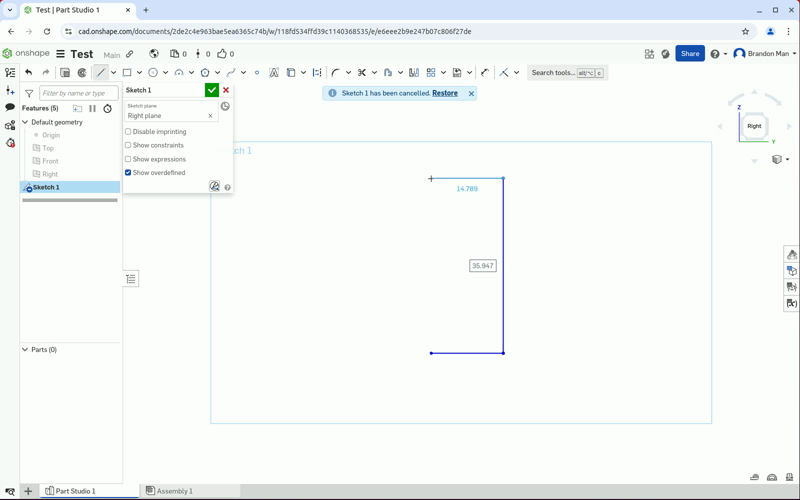
key_up(shift)
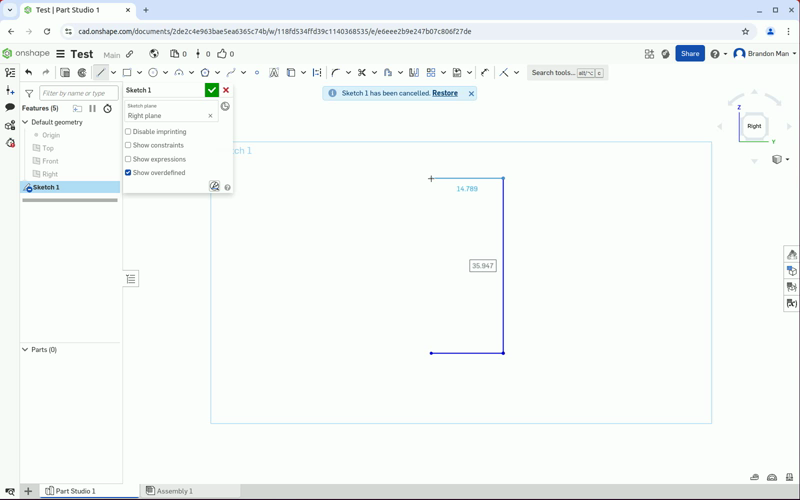
key_down(shift)
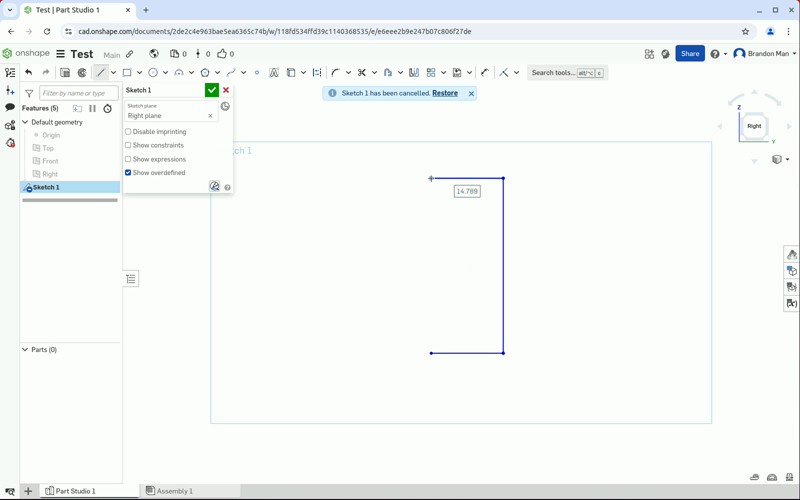
mouse_move(431, 353)
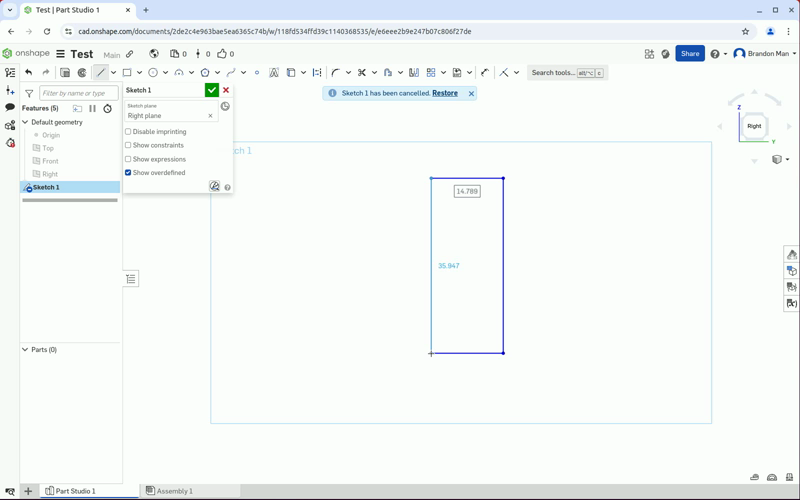
key_up(shift)
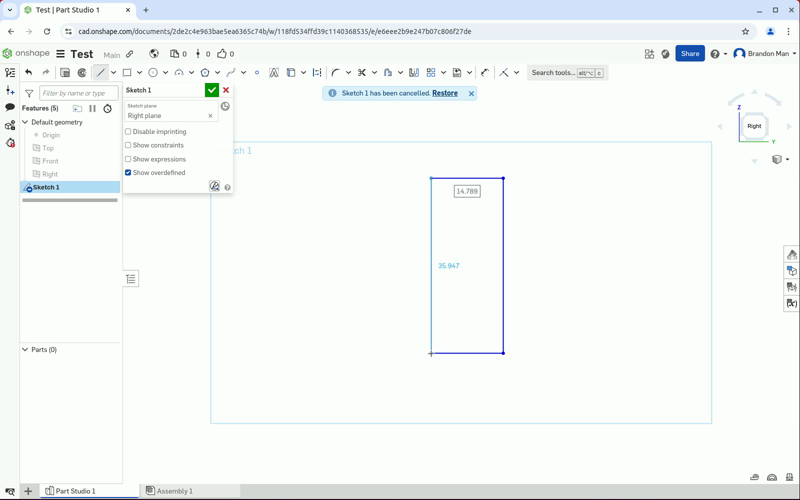
click(431, 353)
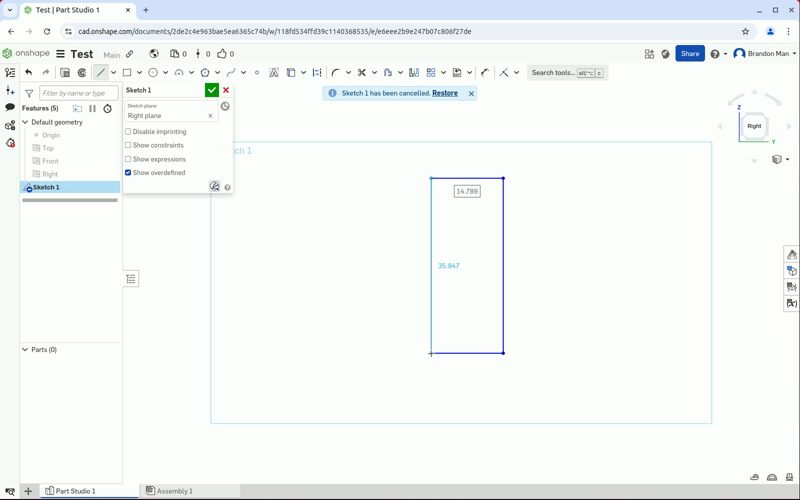
key(esc)
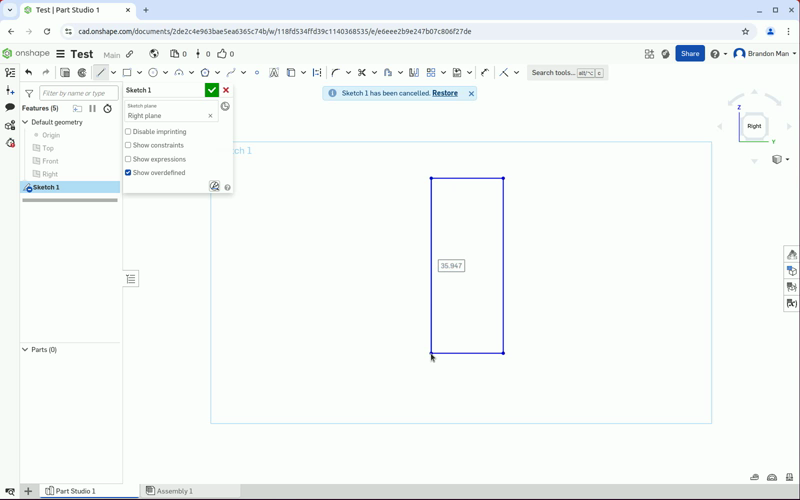
mouse_move(458, 212)
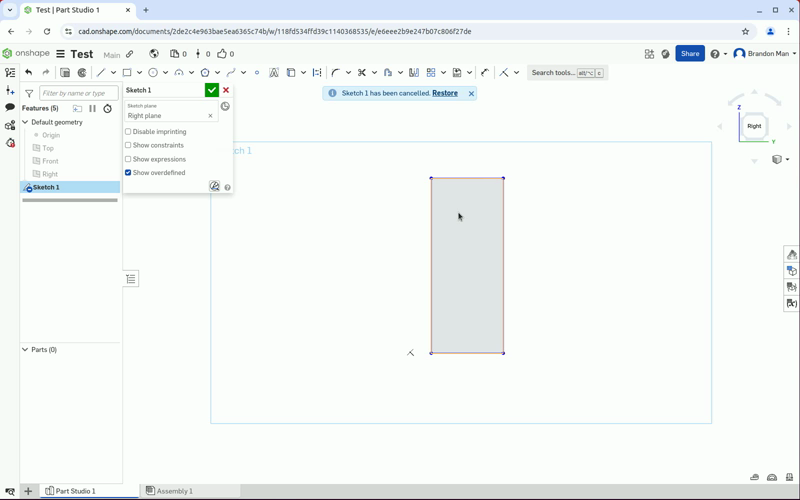
click(458, 212)
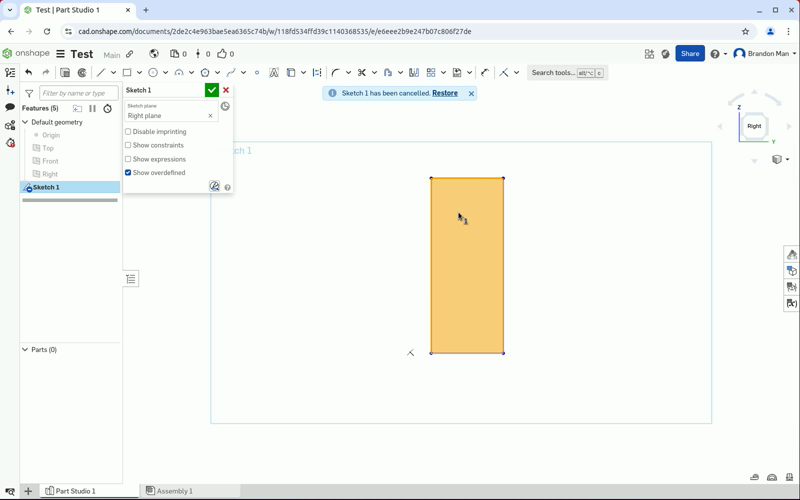
mouse_move(73, 352)
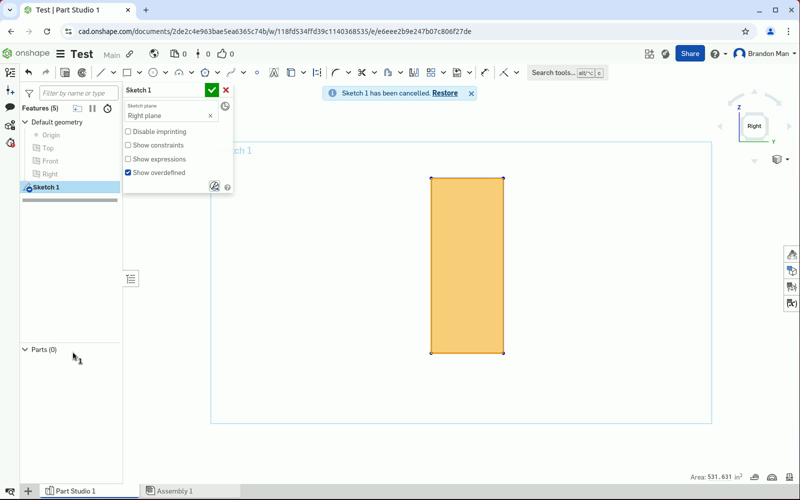
key(shift+y)
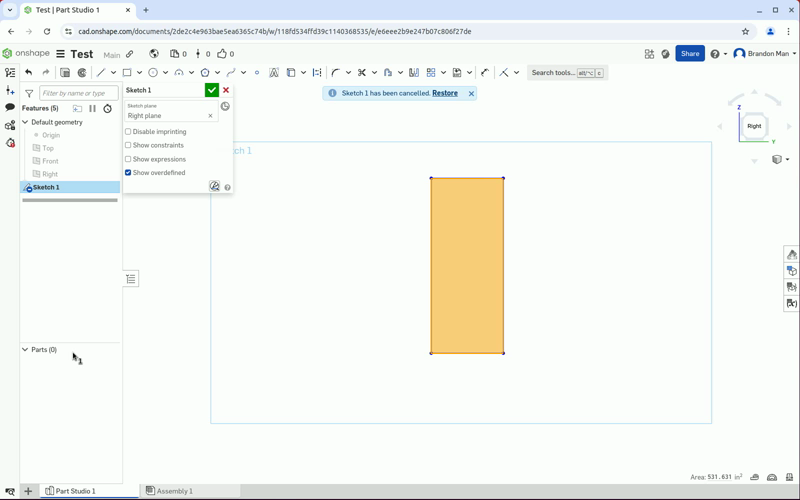
key(shift+e)
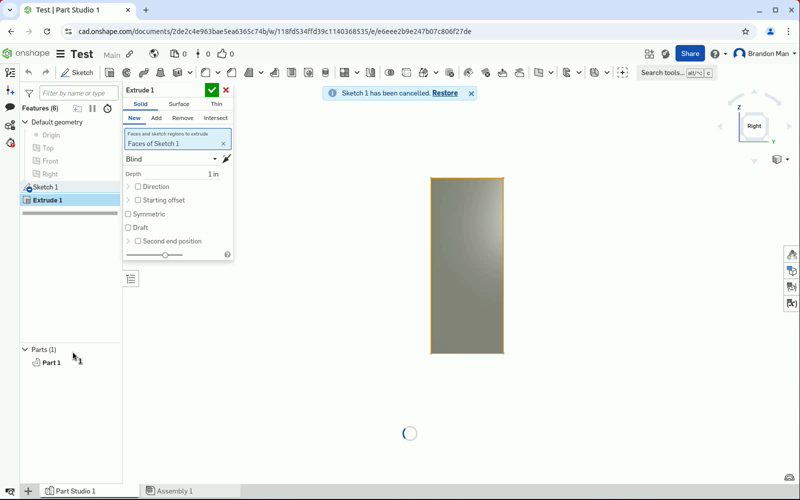
mouse_move(143, 106)
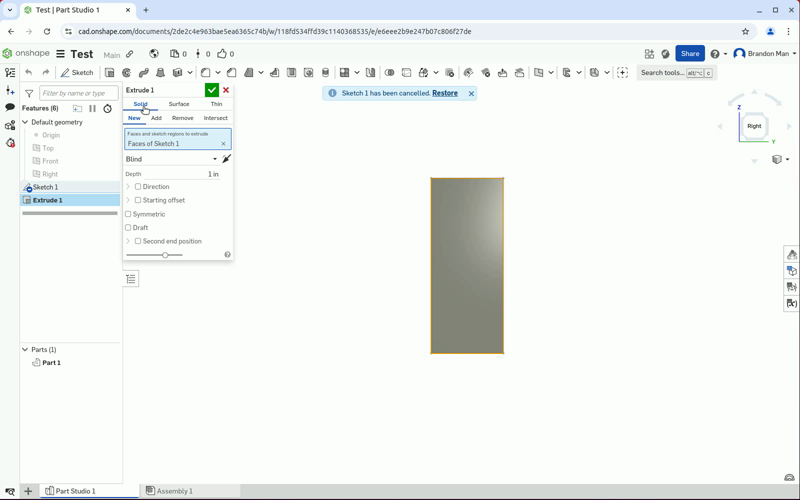
click(143, 106)
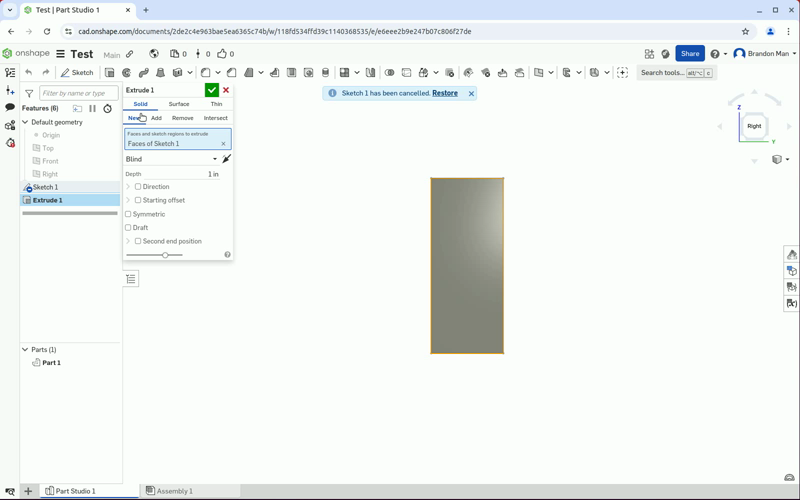
mouse_move(137, 120)
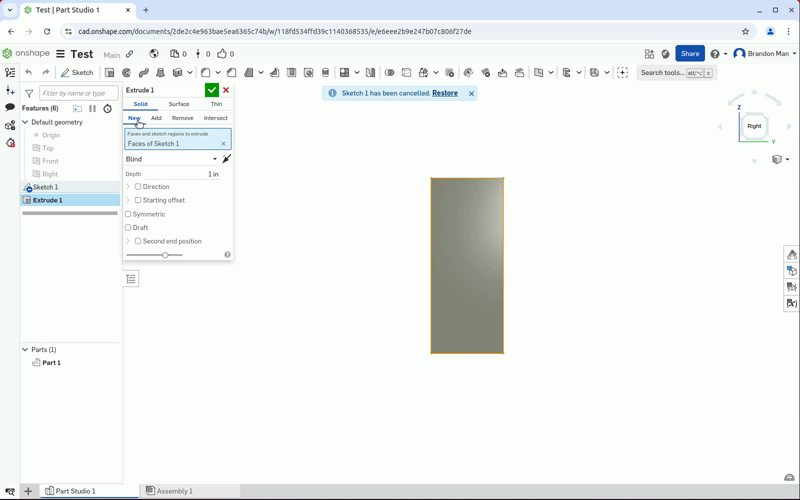
click(137, 120)
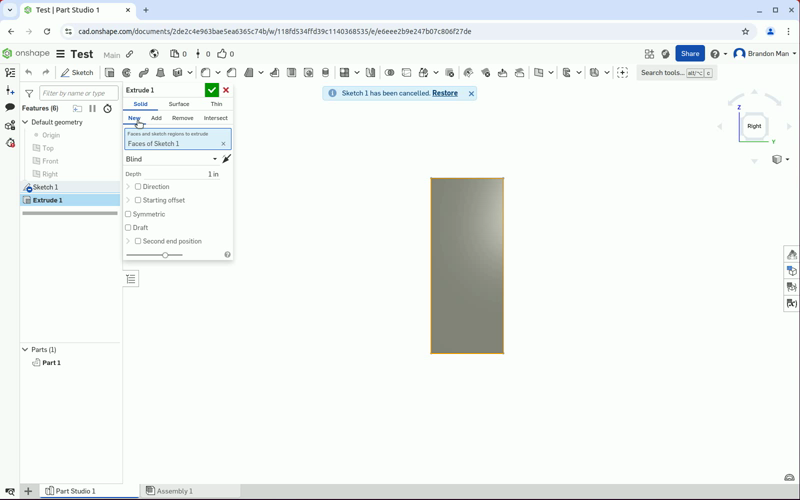
key(tab, 4)
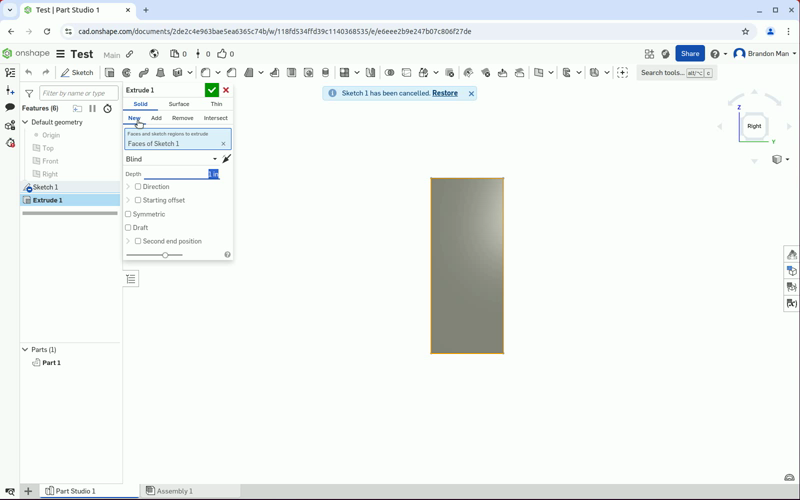
text(3.129)
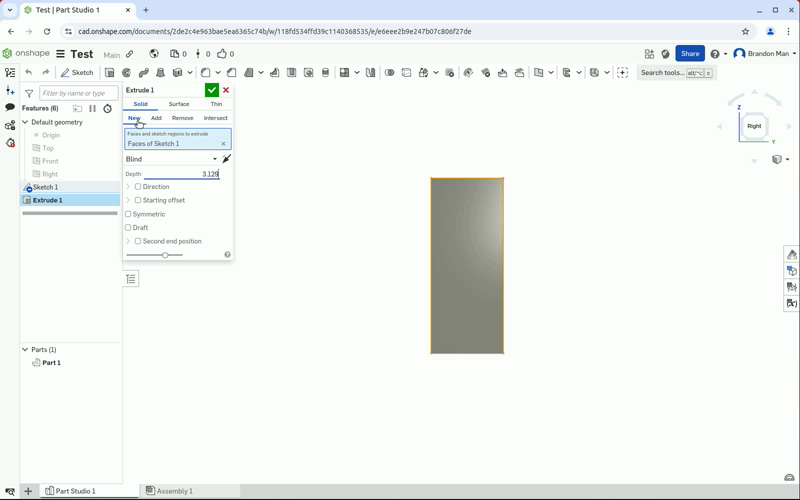
key(enter)
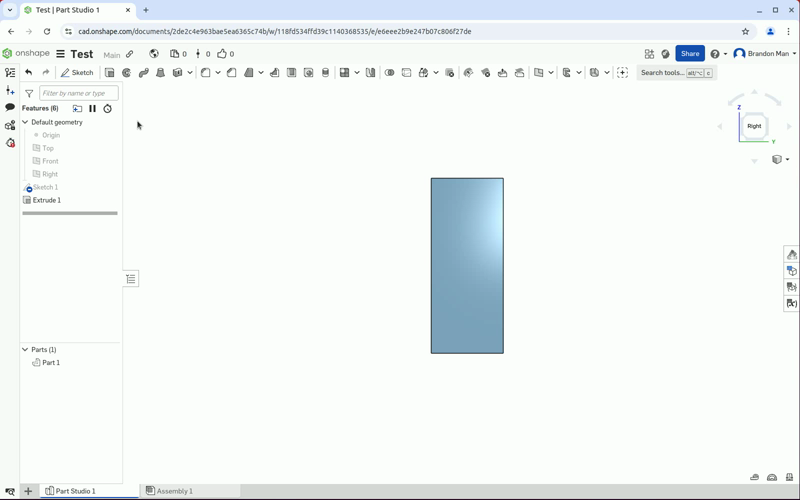
key(shift+h)
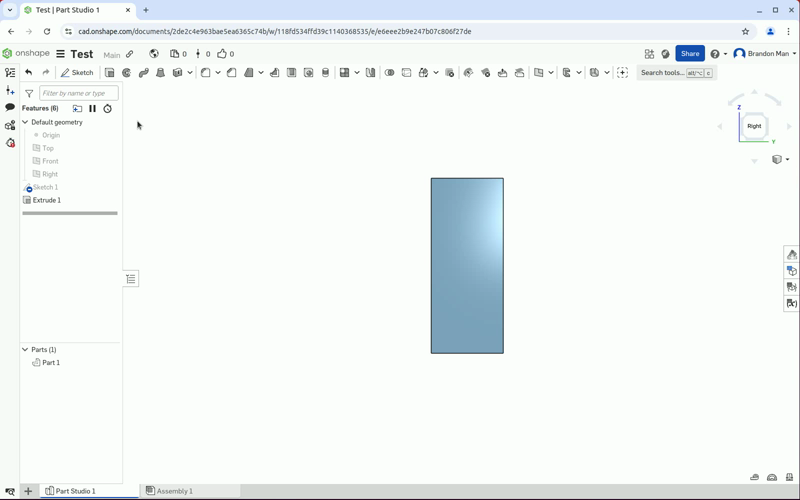
key(shift+h)
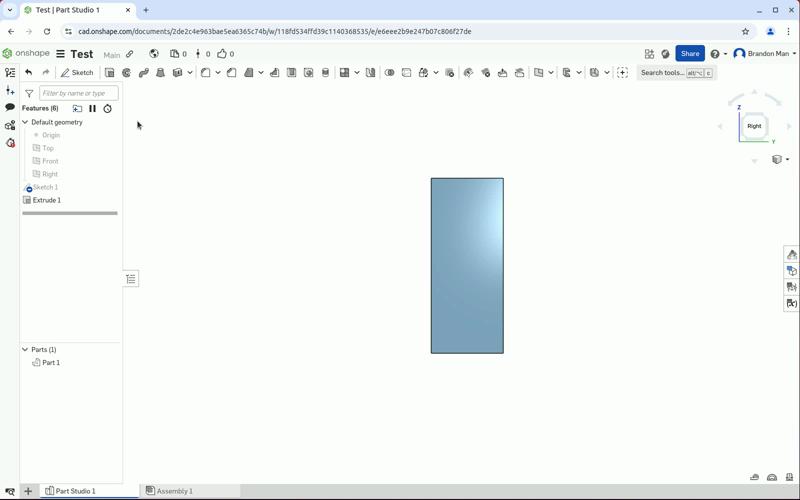
mouse_move(73, 189)
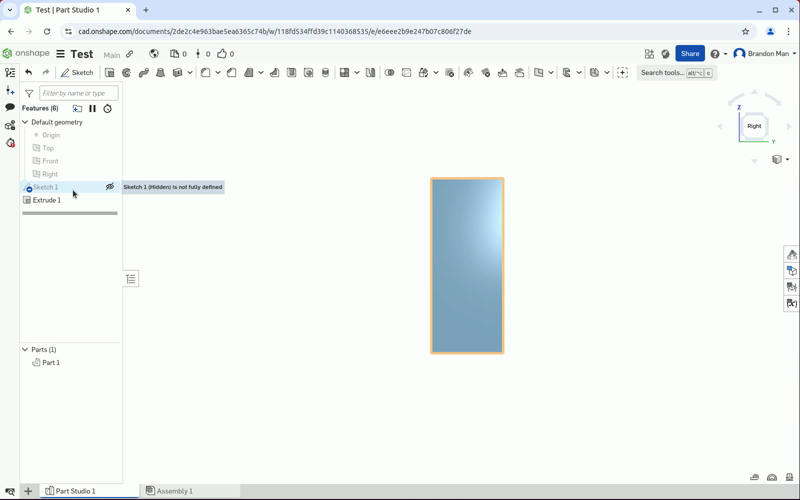
click(73, 189)
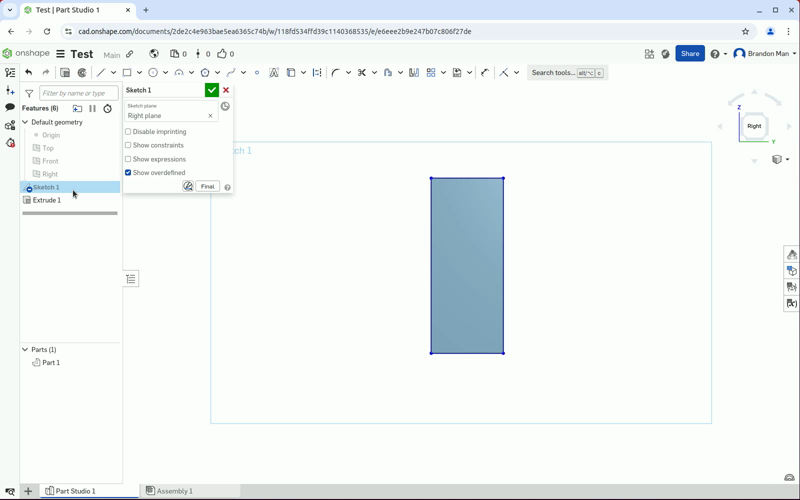
mouse_move(229, 92)
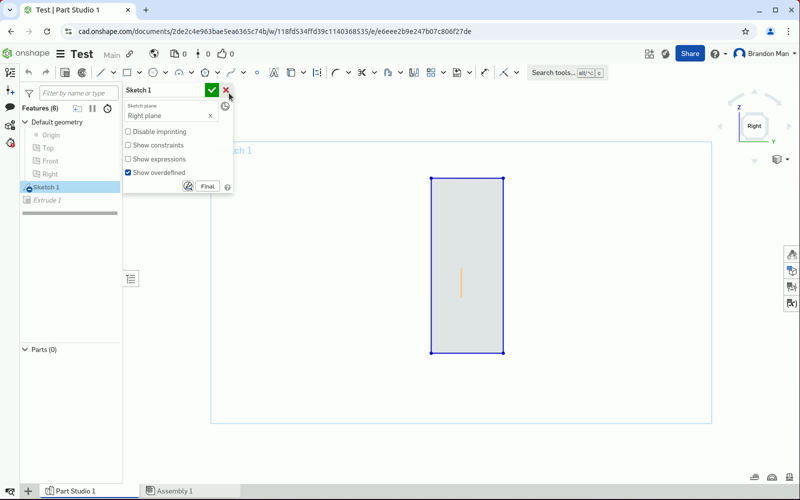
click(229, 92)
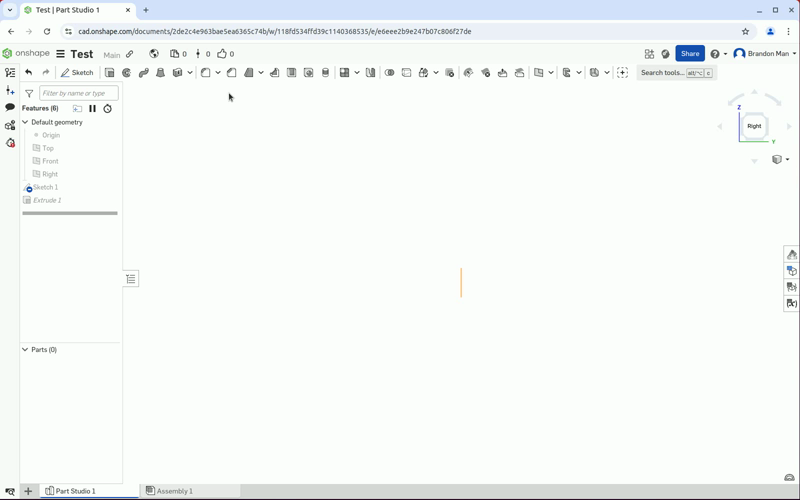
mouse_move(73, 352)
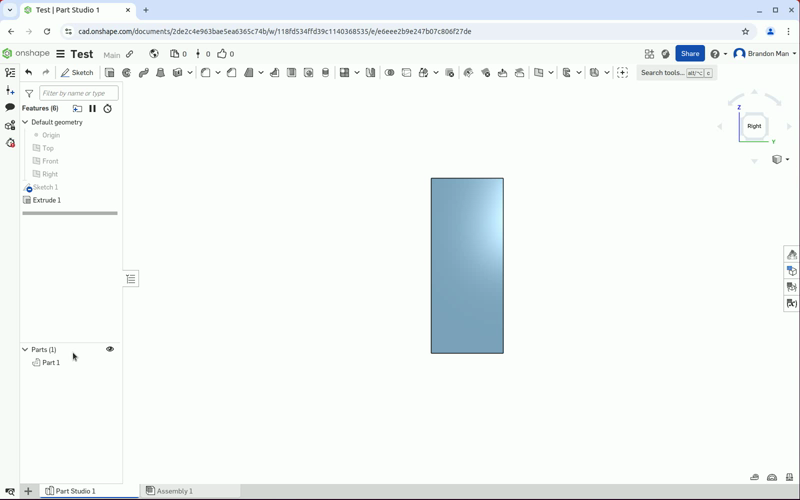
key(y)
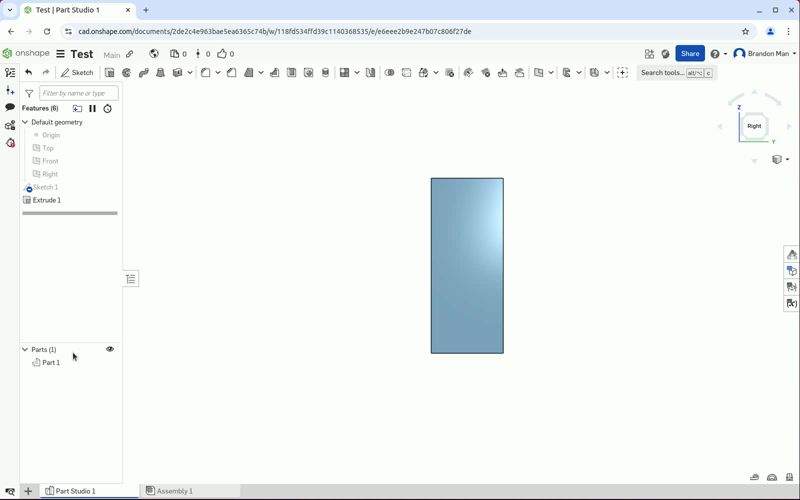
key(shift+p)
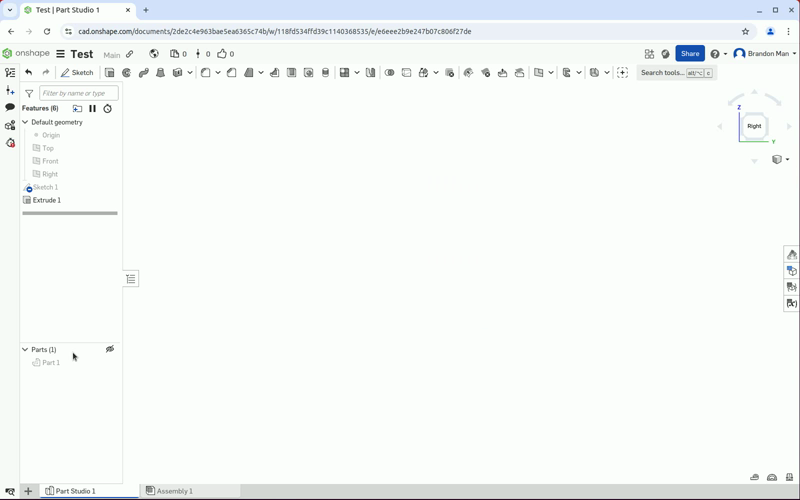
key(space)
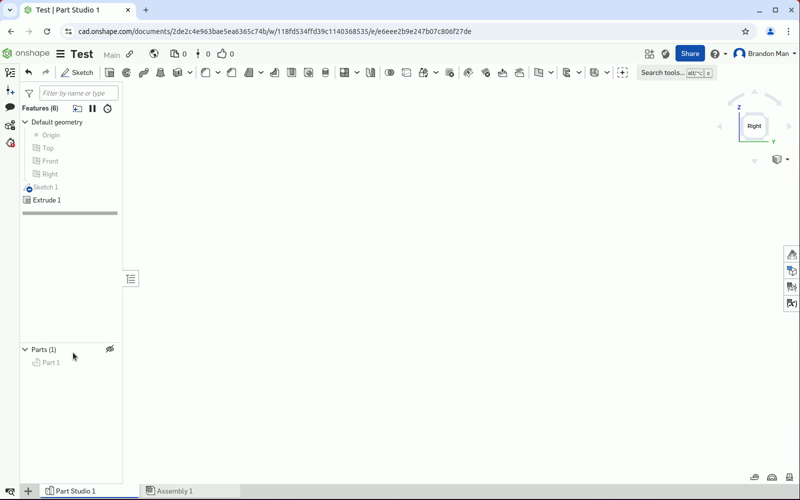
key_down(shift)
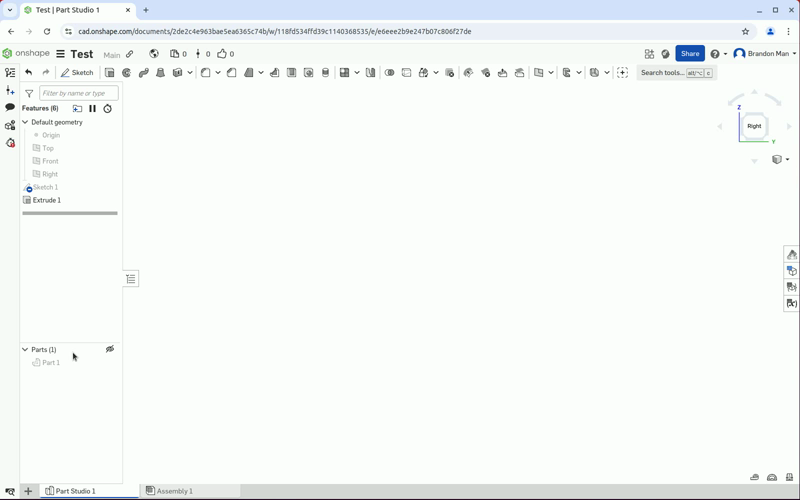
key(right)
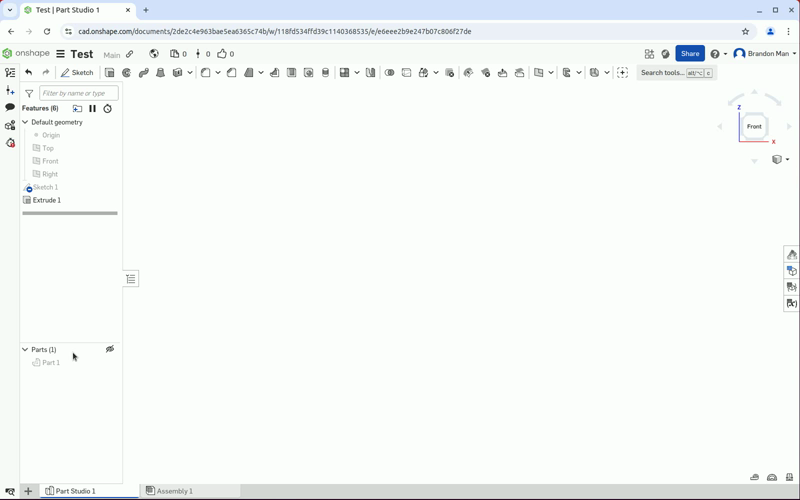
key_up(shift)
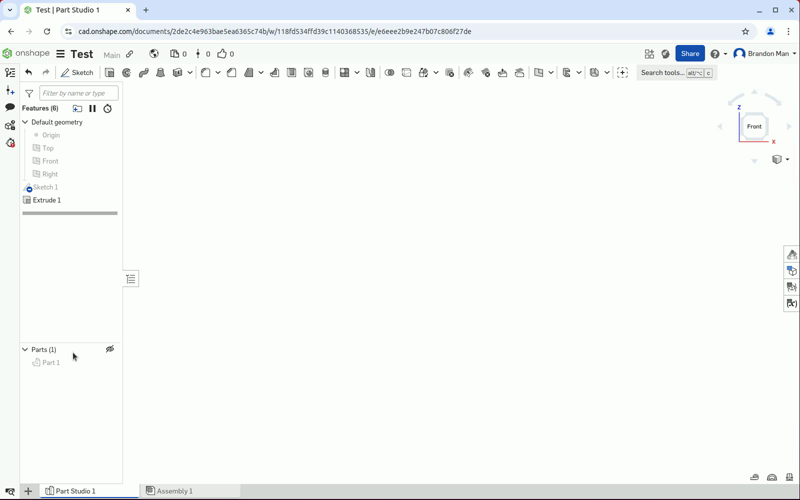
key(space)
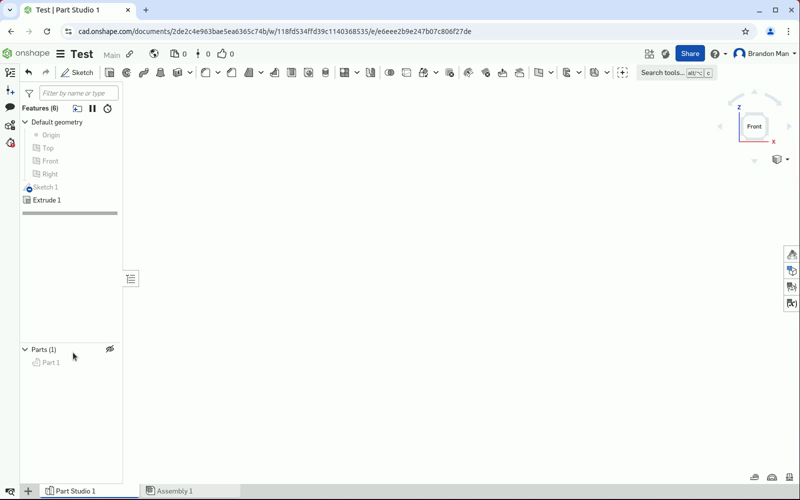
key_down(shift)
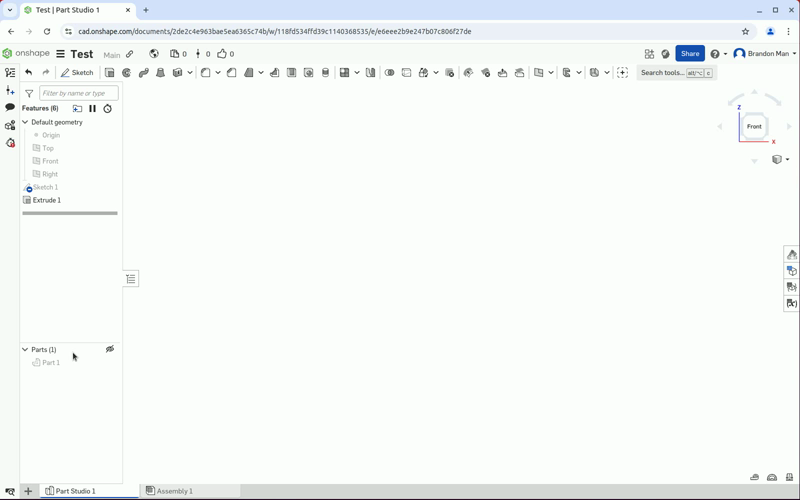
key(down)
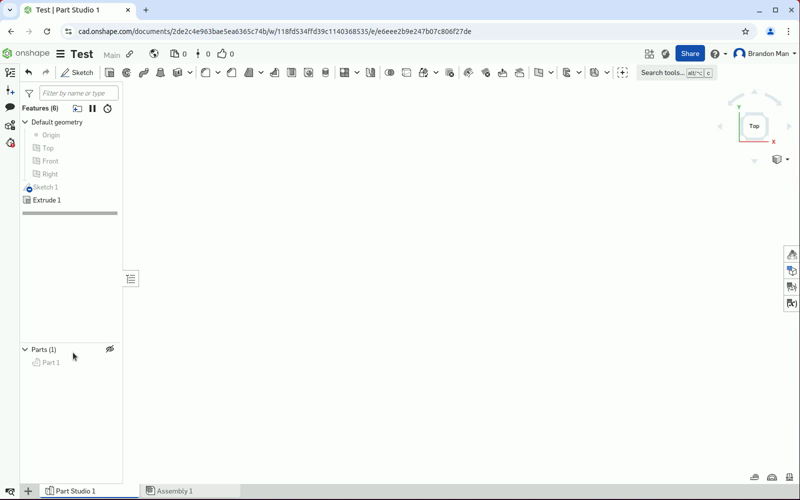
key_up(shift)
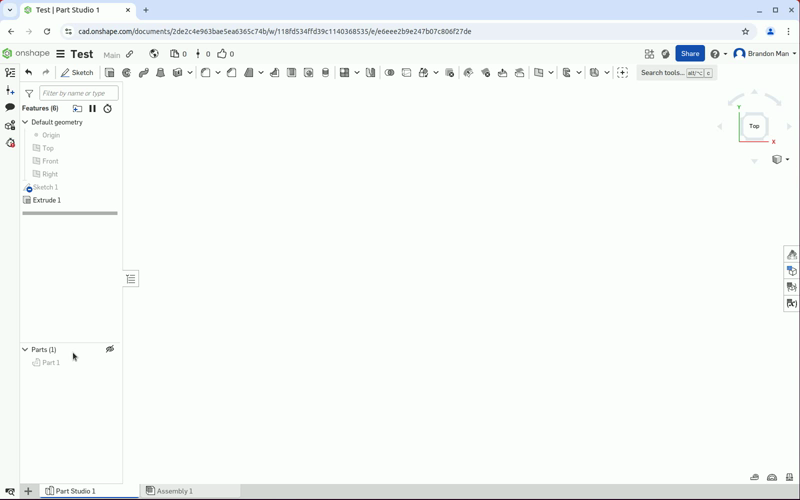
mouse_move(73, 352)
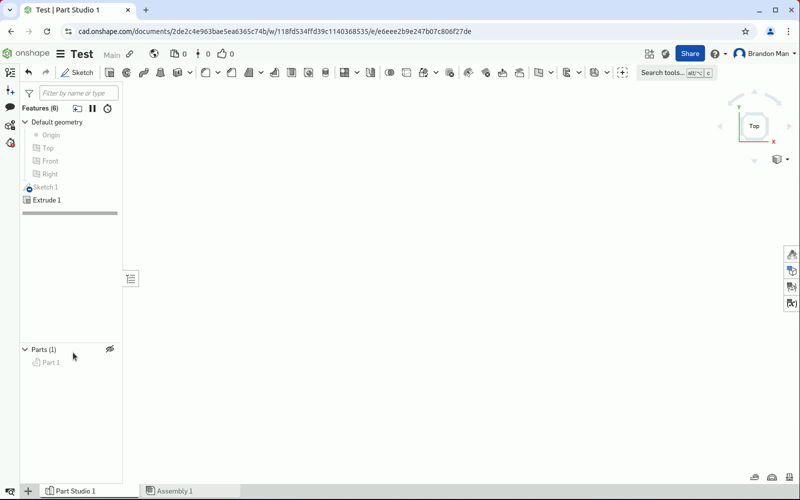
key(shift+y)
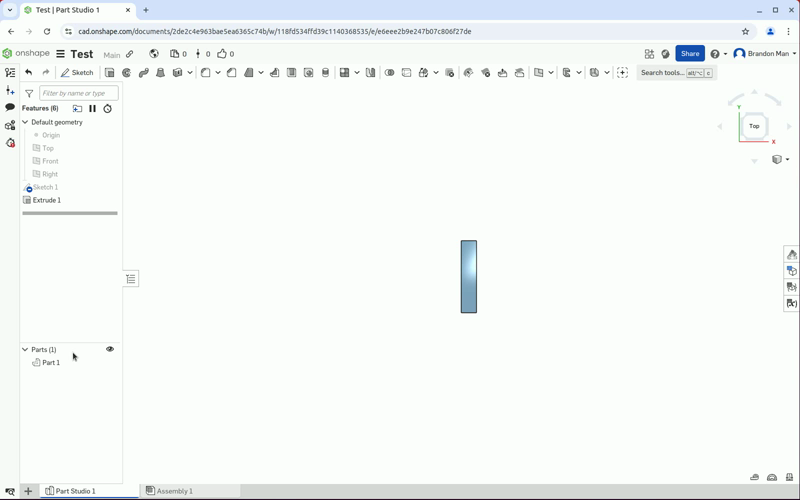
mouse_move(541, 75)
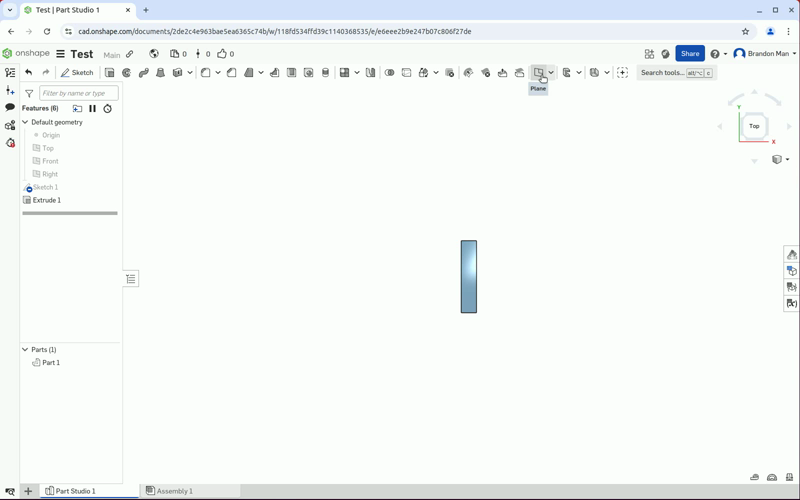
click(541, 75)
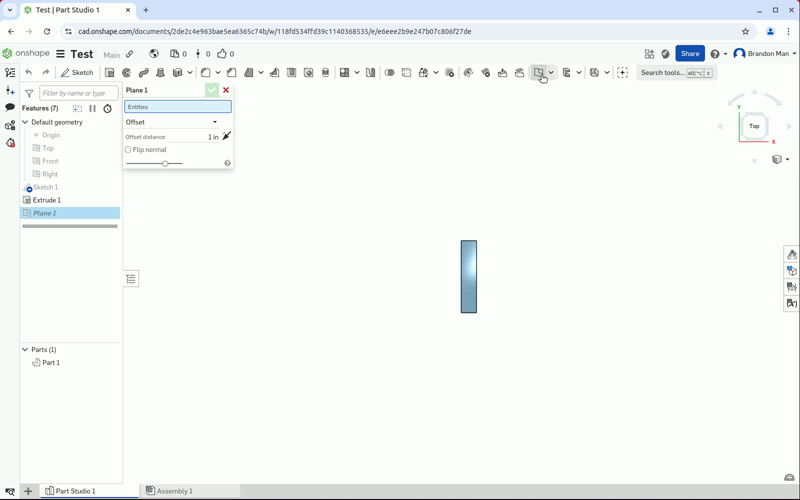
mouse_move(73, 150)
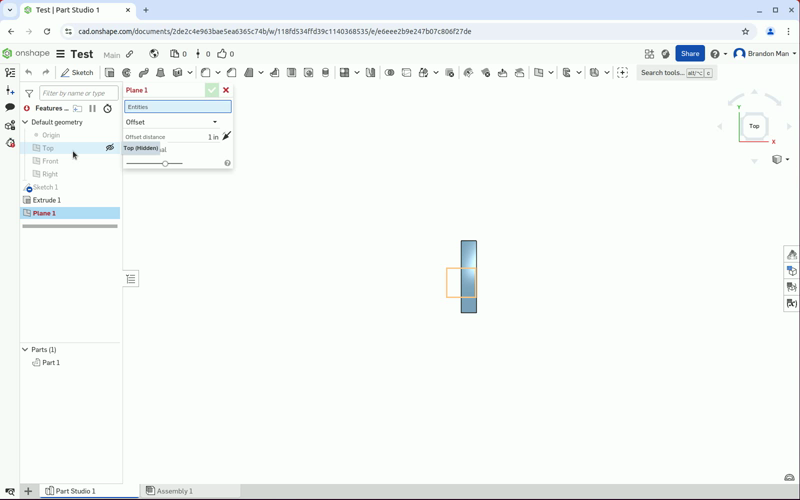
click(73, 150)
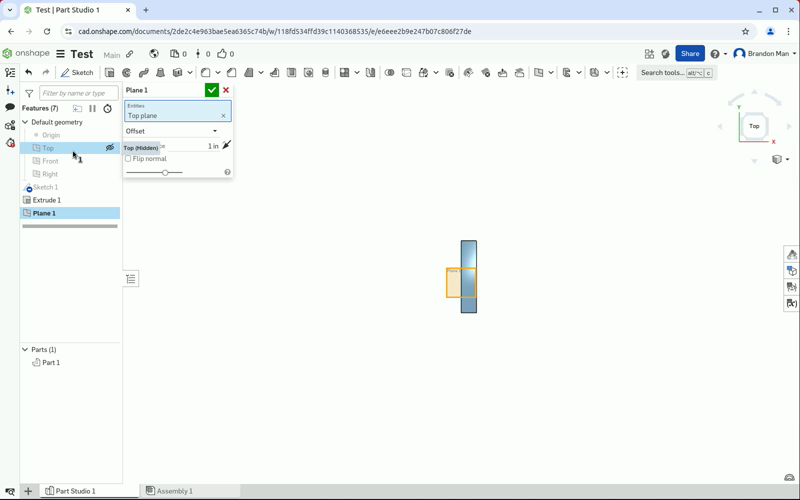
key(tab, 2)
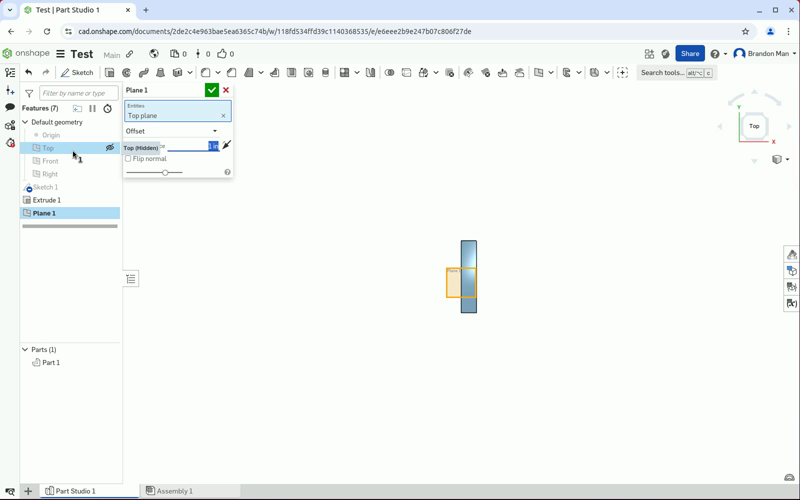
text(21.66)
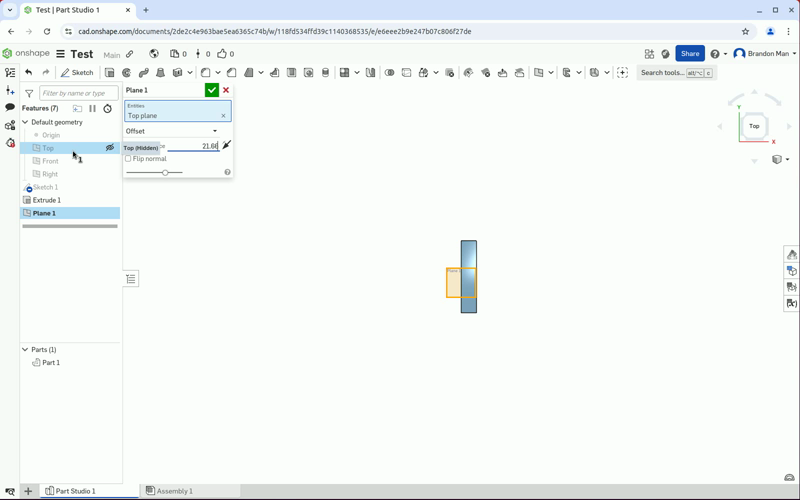
key(enter, 2)
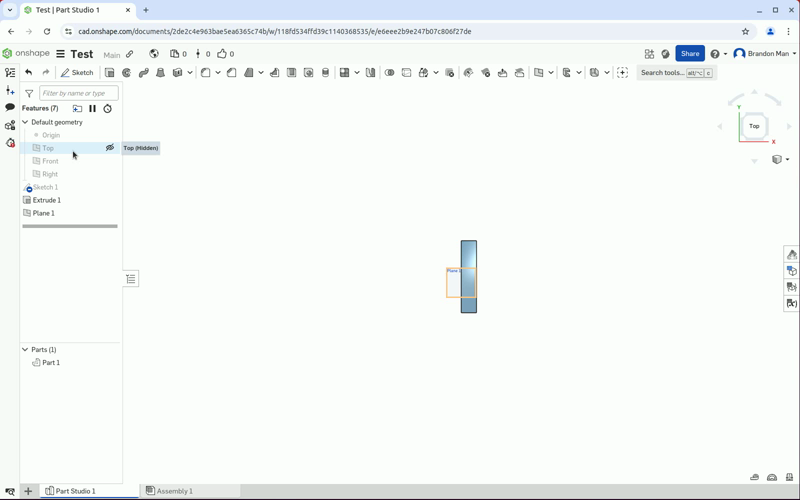
key(shift+s)
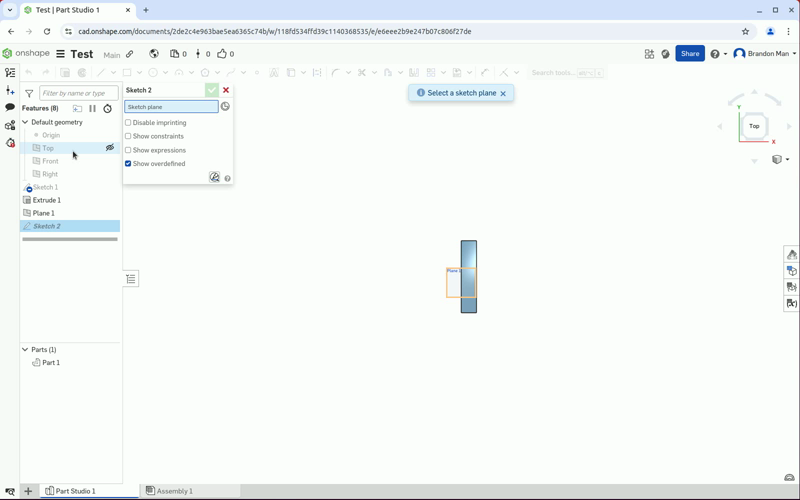
mouse_move(73, 215)
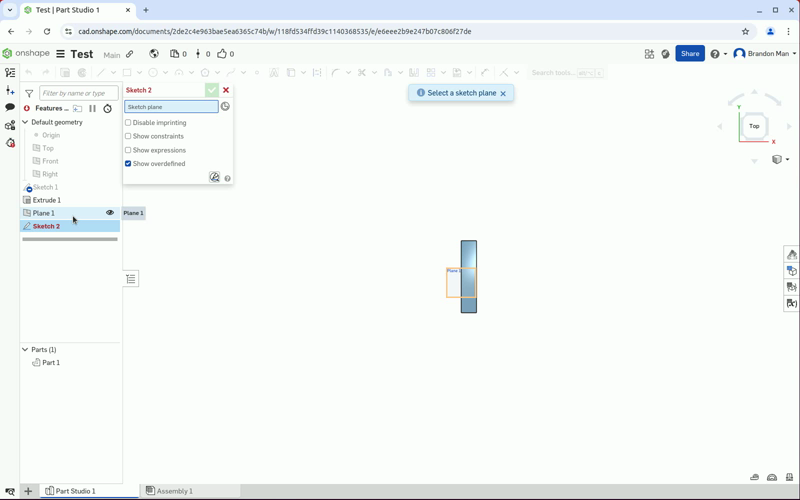
click(73, 215)
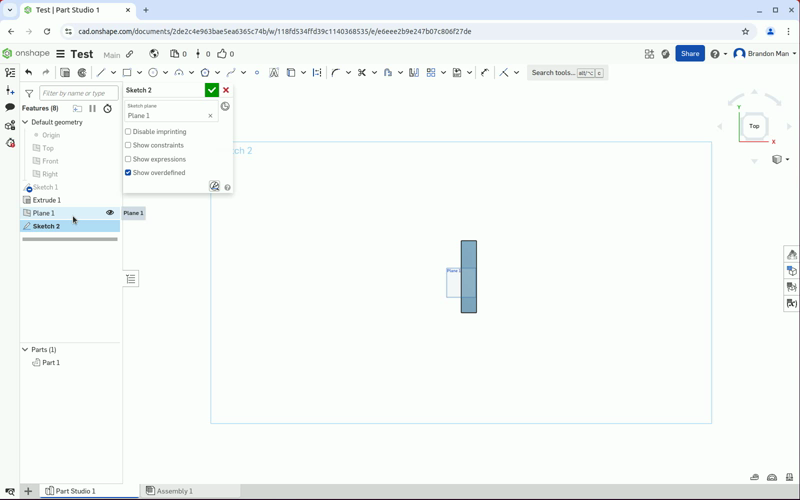
mouse_move(73, 352)
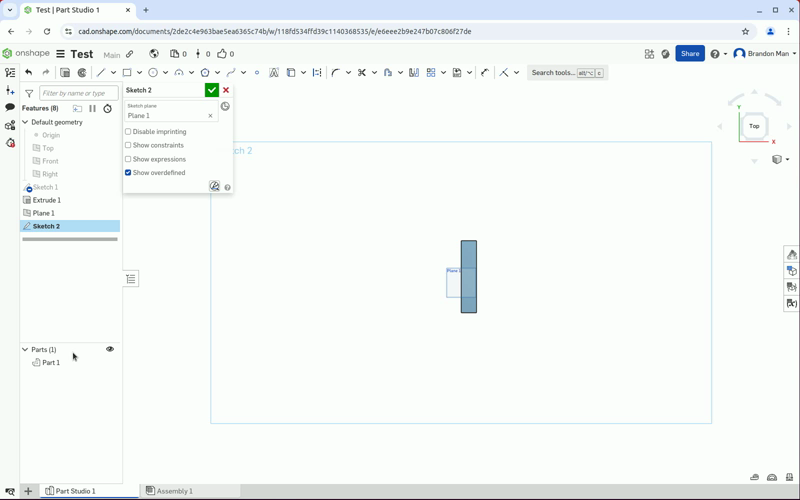
key(y)
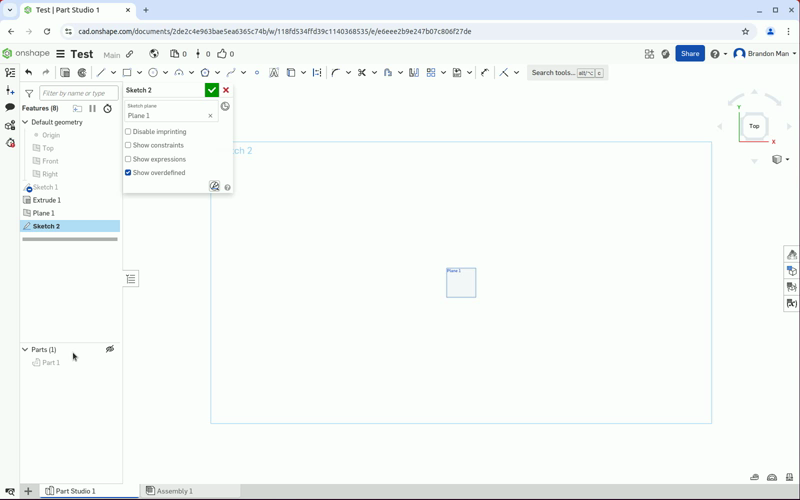
key(c)
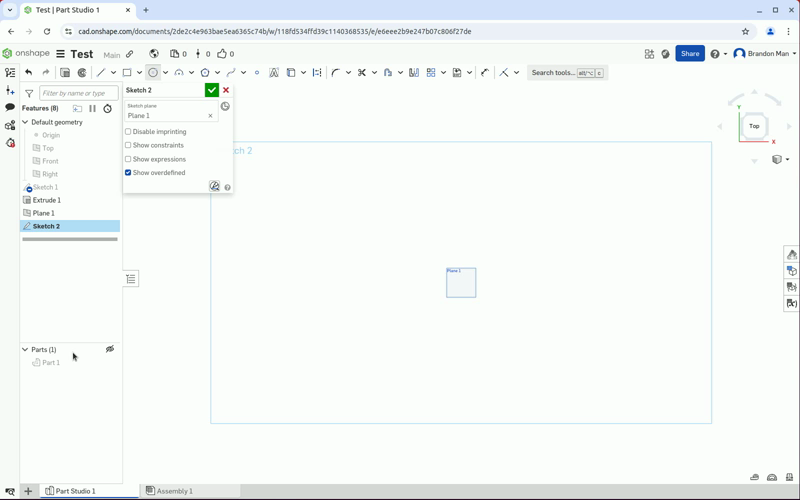
key_down(shift)
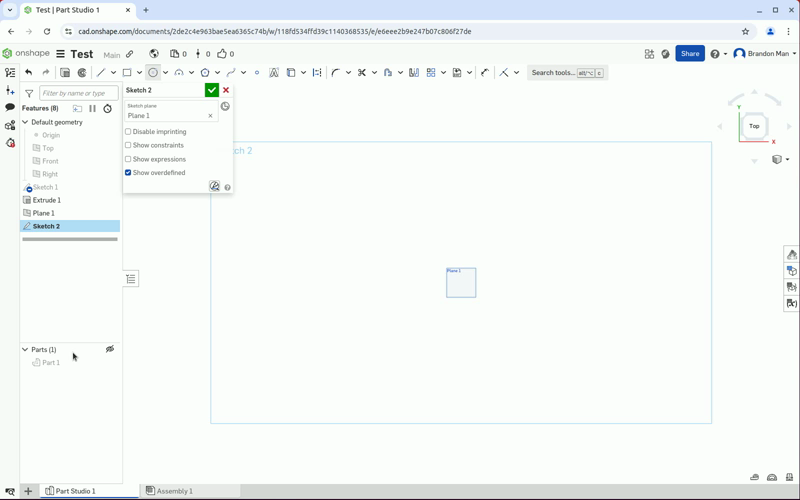
mouse_move(468, 297)
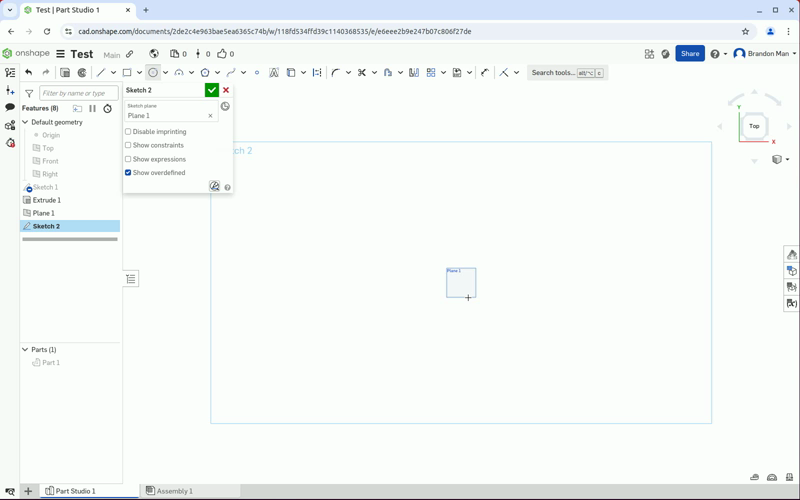
click(468, 297)
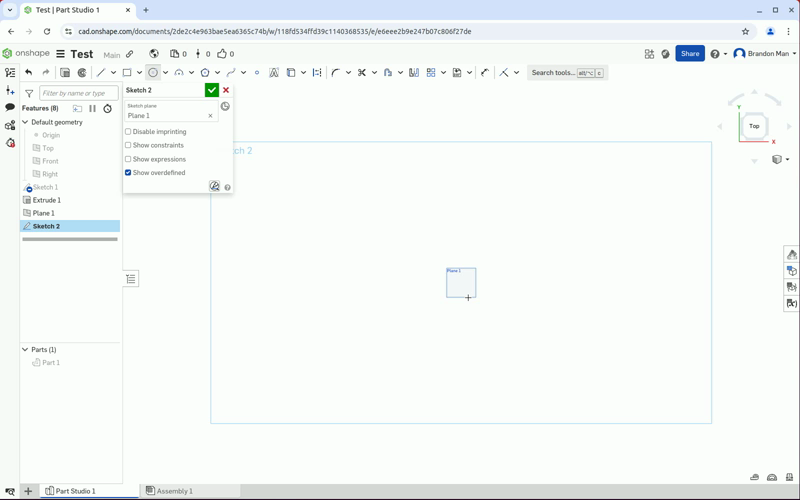
key_up(shift)
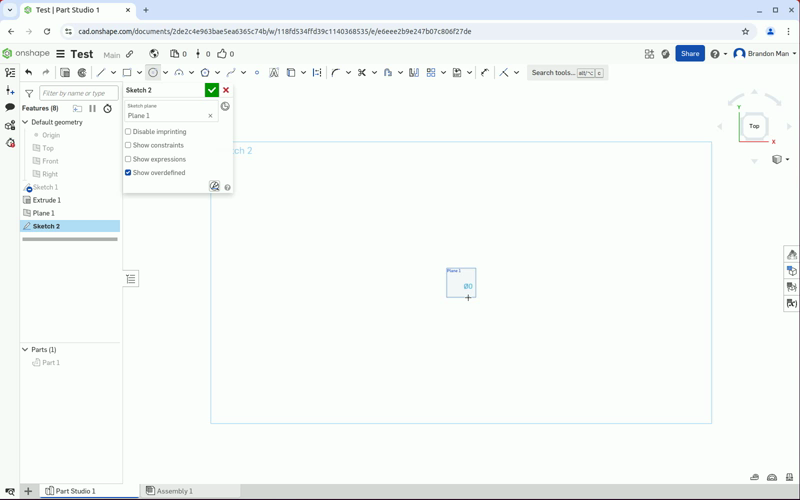
mouse_move(471, 297)
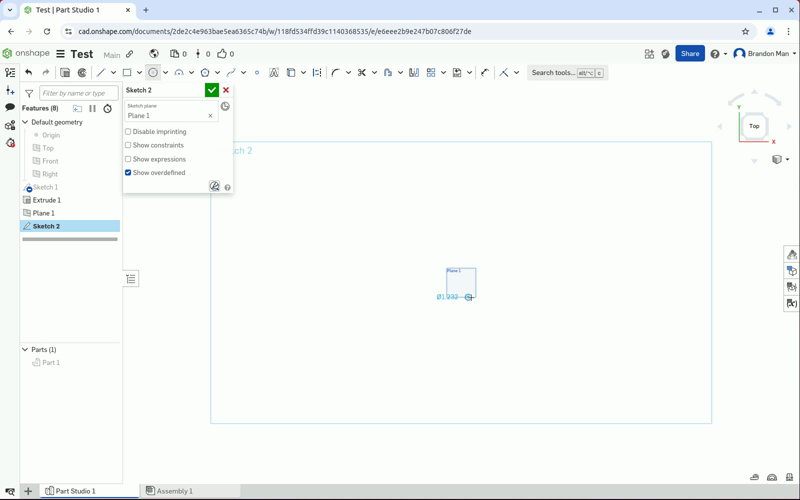
click(471, 297)
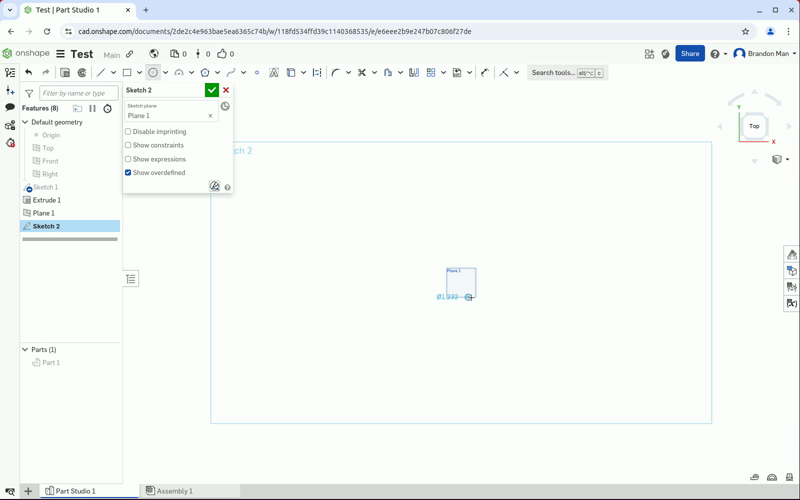
key(esc)
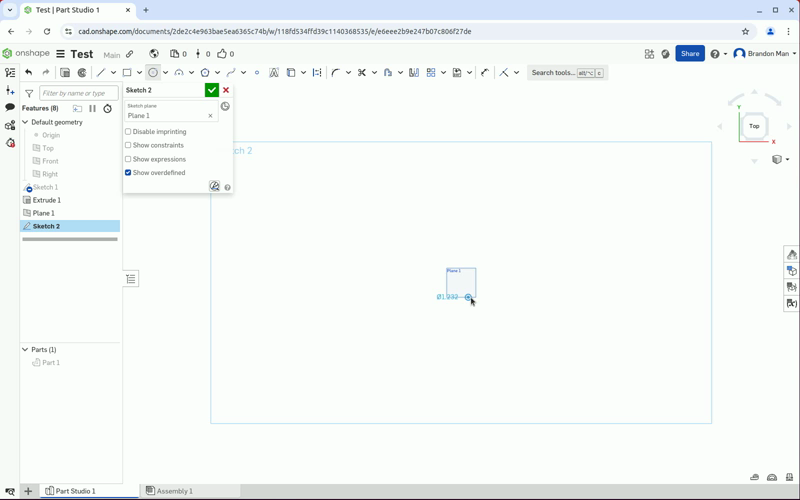
mouse_move(467, 296)
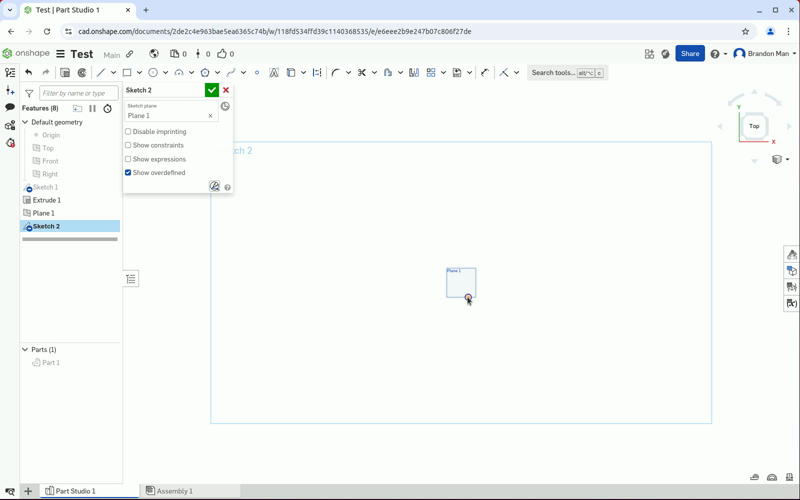
scroll(6)
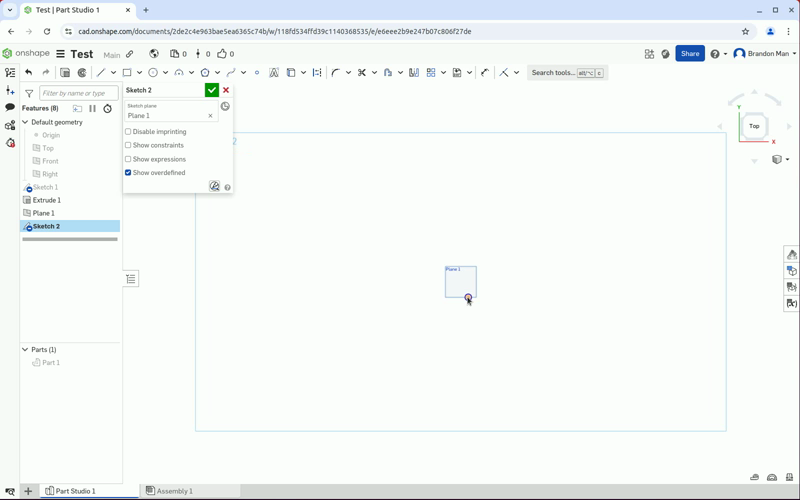
scroll(6)
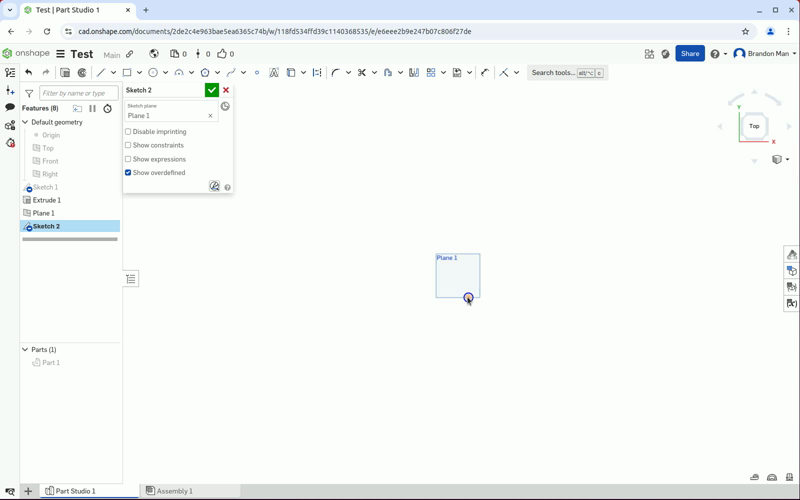
scroll(6)
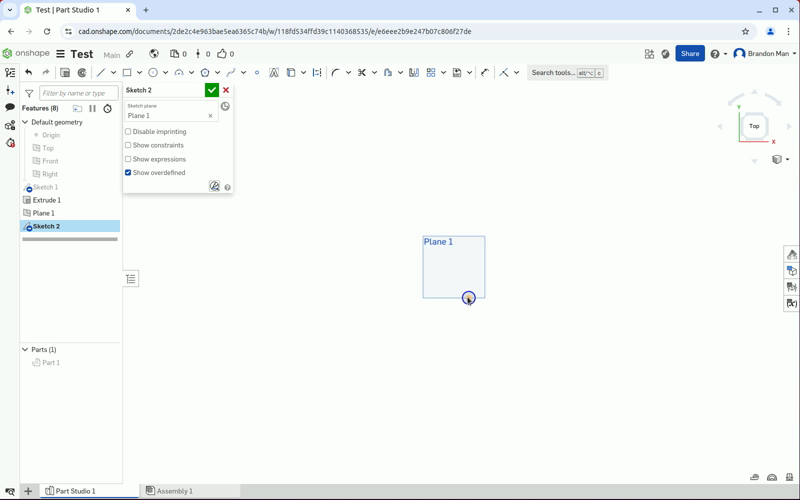
scroll(6)
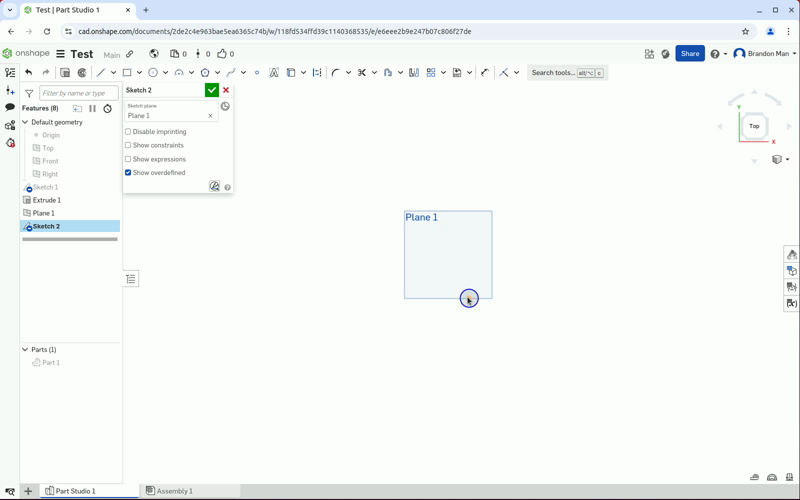
scroll(6)
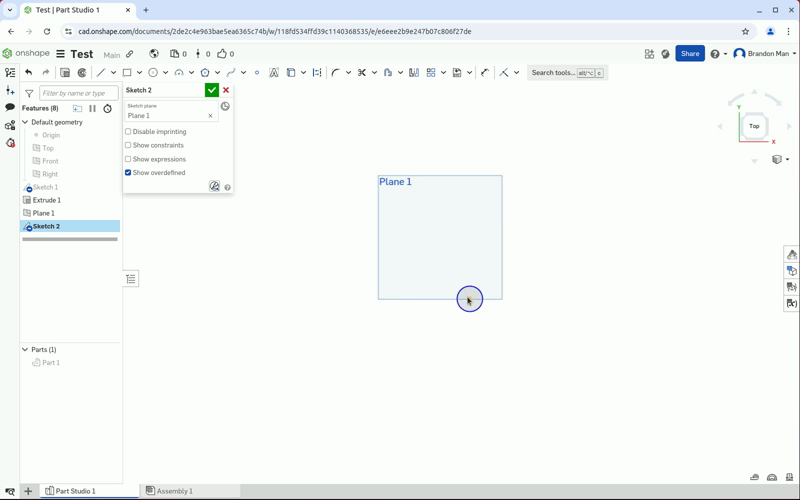
scroll(6)
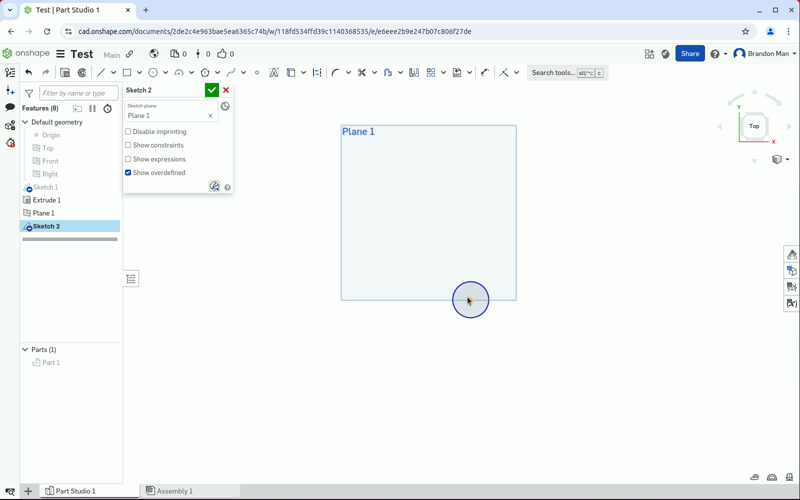
scroll(6)
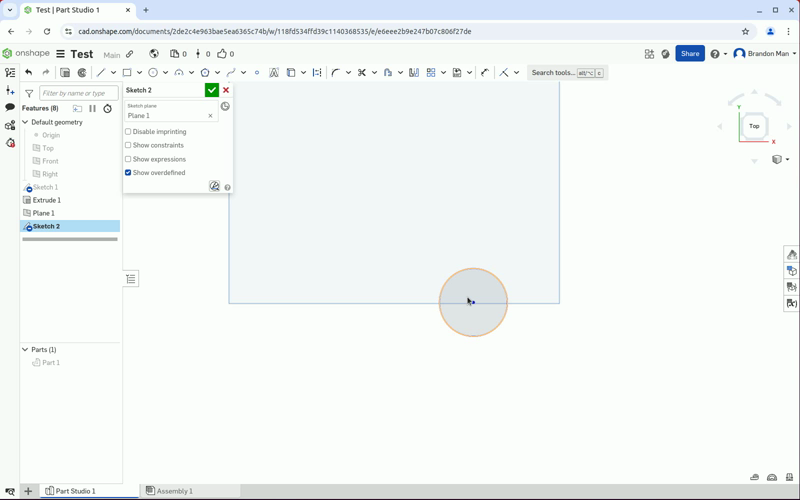
click(467, 296)
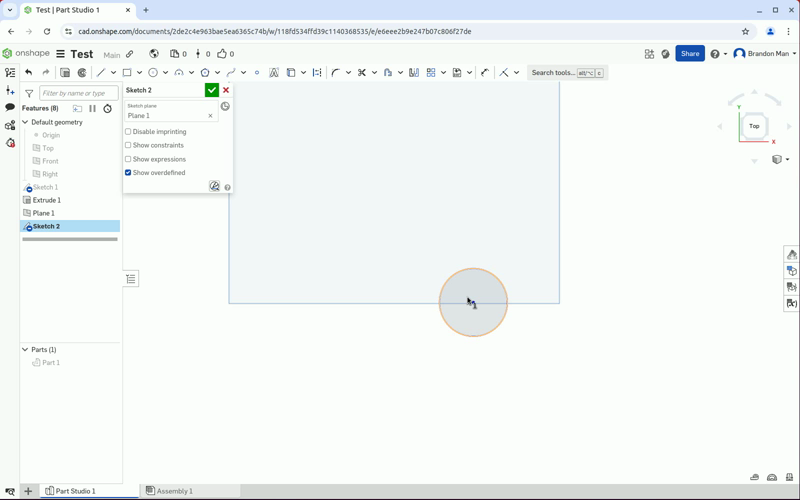
scroll(-6)
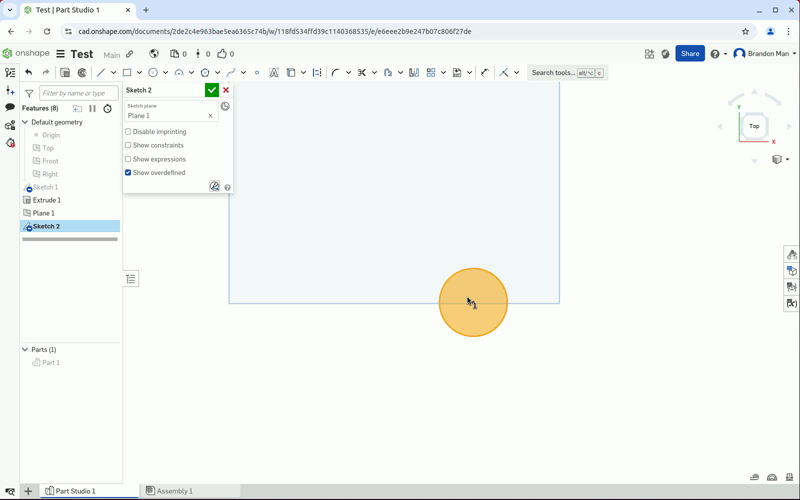
scroll(-6)
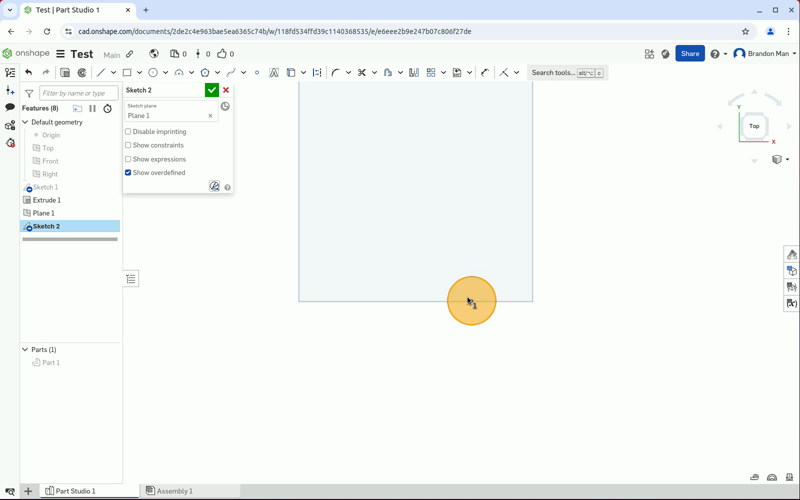
scroll(-6)
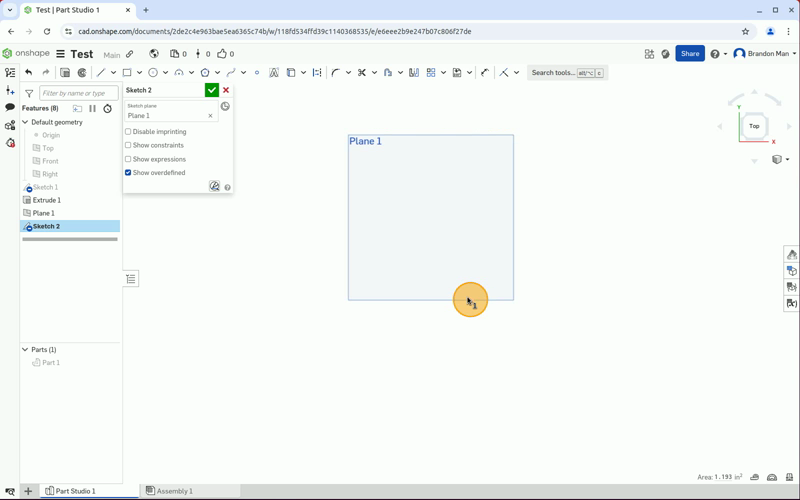
scroll(-6)
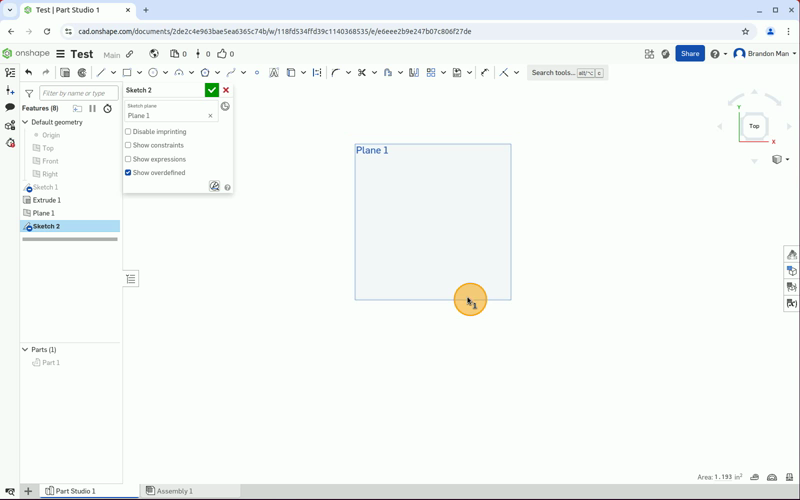
scroll(-6)
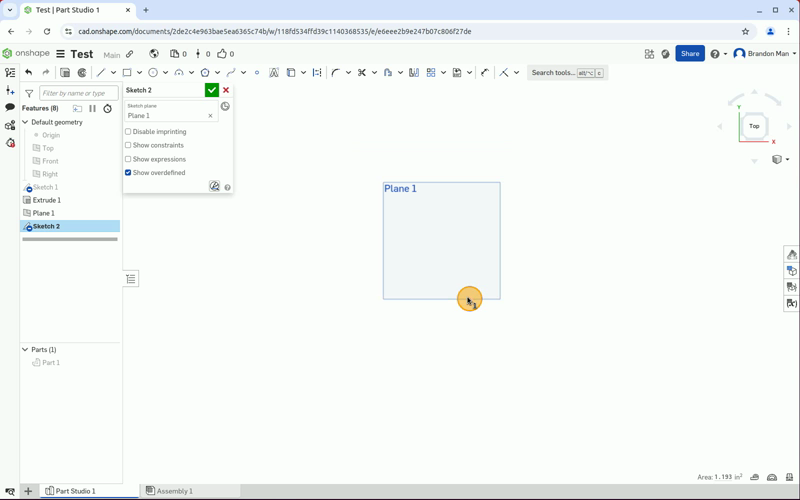
scroll(-6)
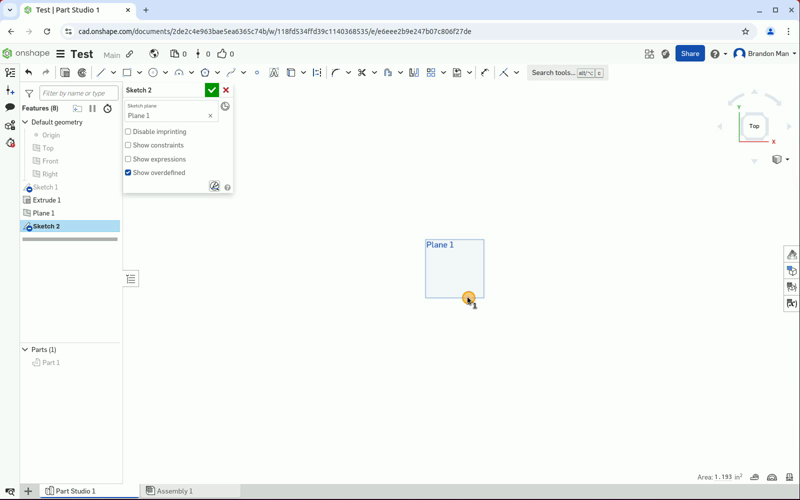
scroll(-6)
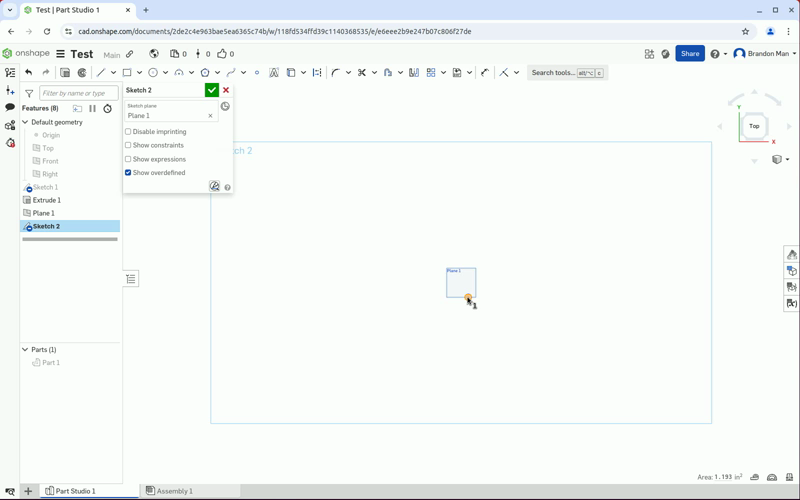
mouse_move(73, 352)
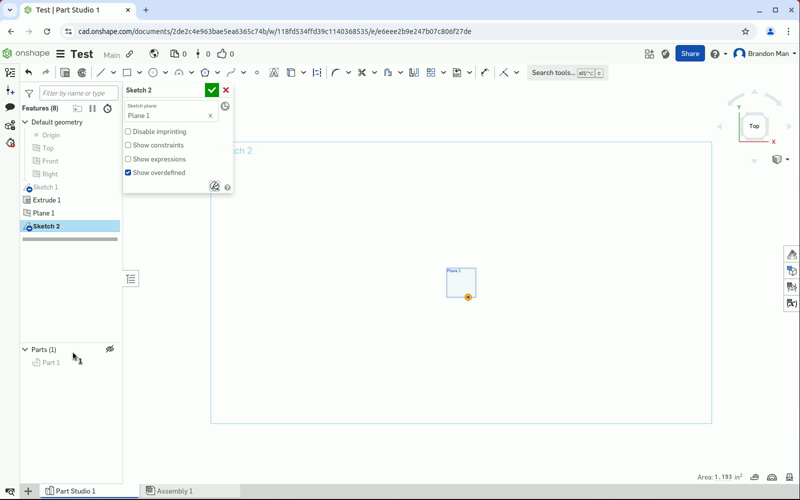
key(shift+y)
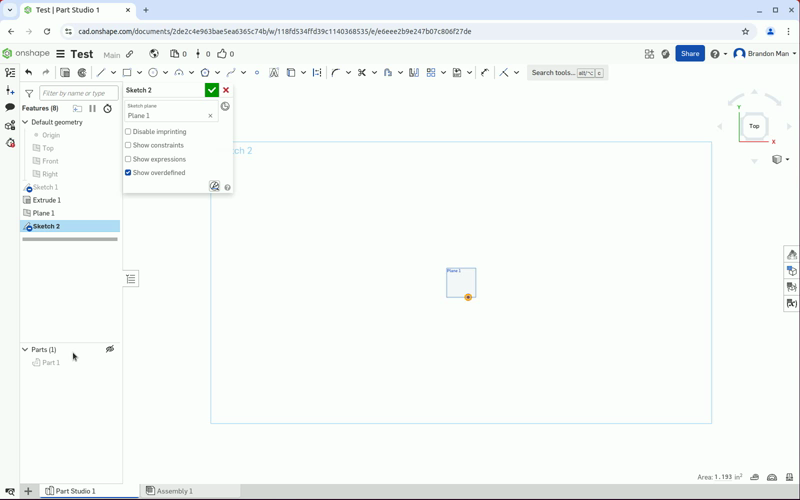
key(shift+e)
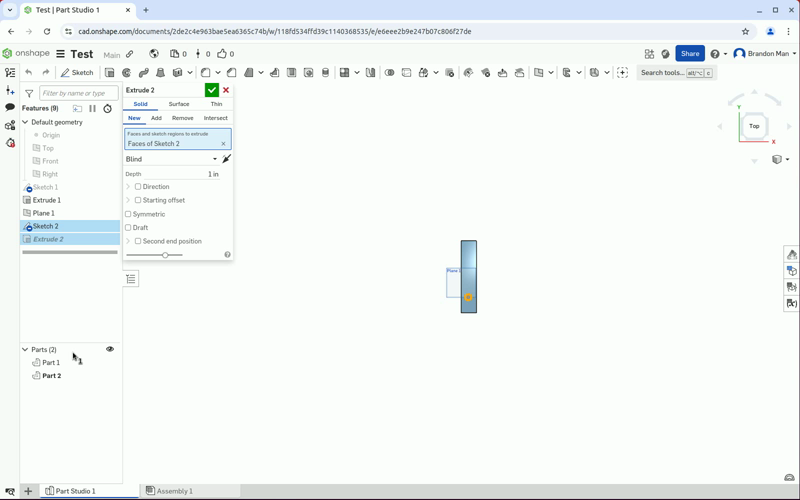
mouse_move(143, 106)
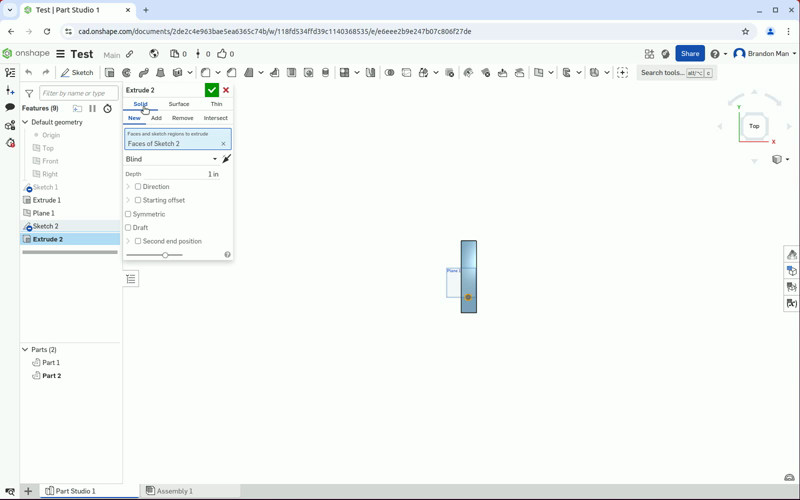
click(143, 106)
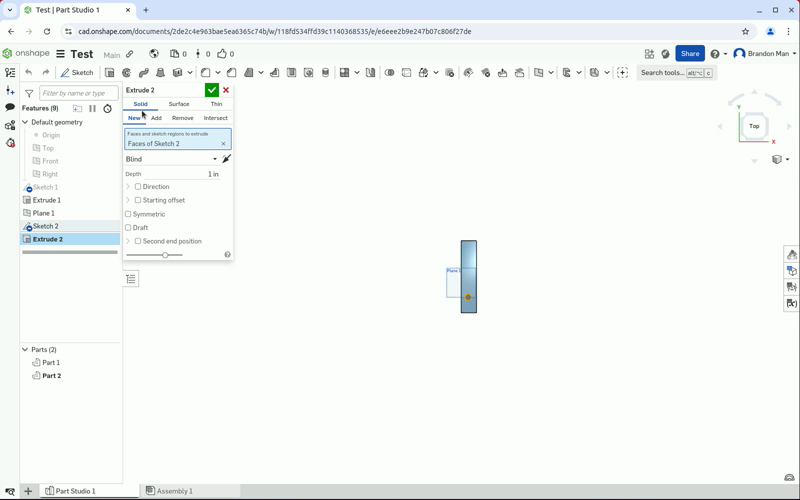
mouse_move(137, 120)
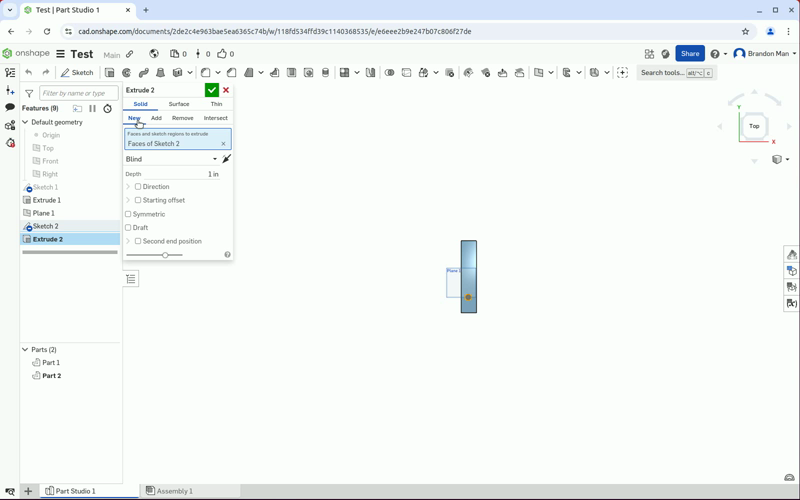
click(137, 120)
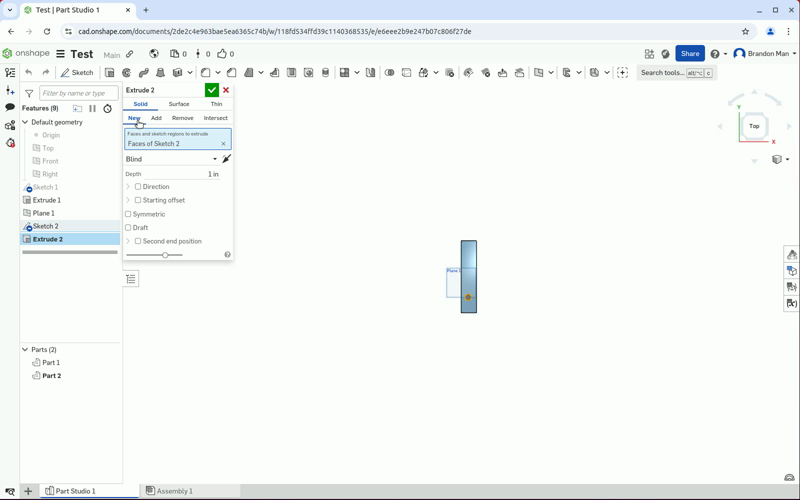
key(tab, 4)
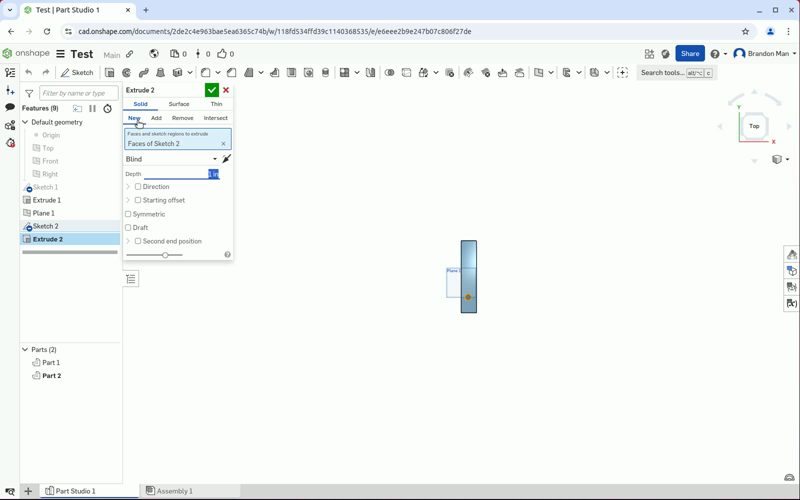
text(1.444)
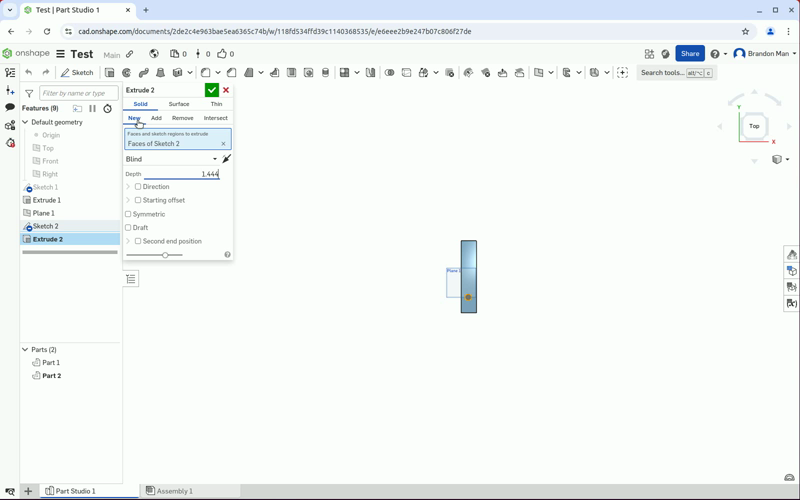
key(enter)
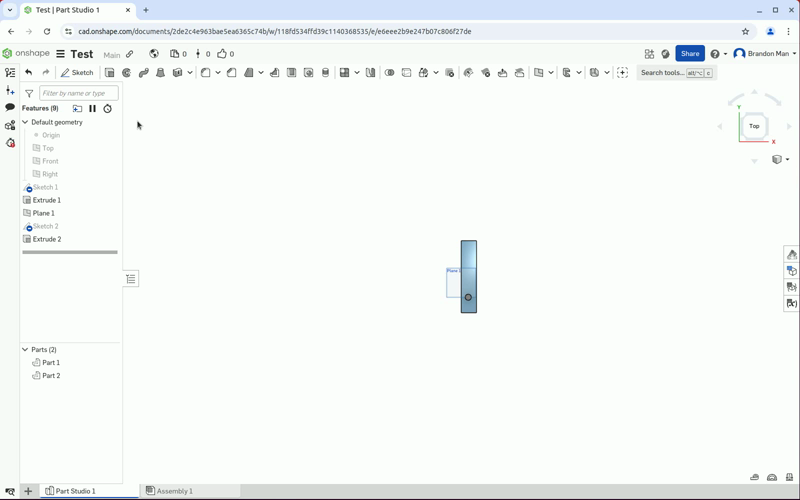
key(shift+h)
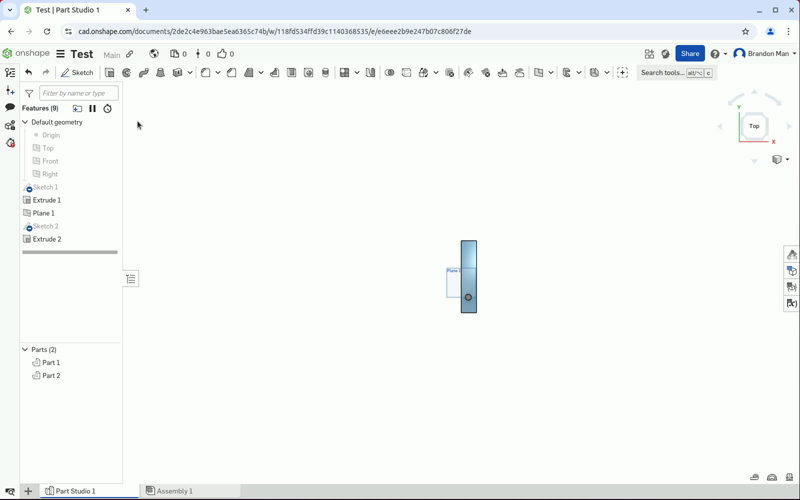
key(shift+h)
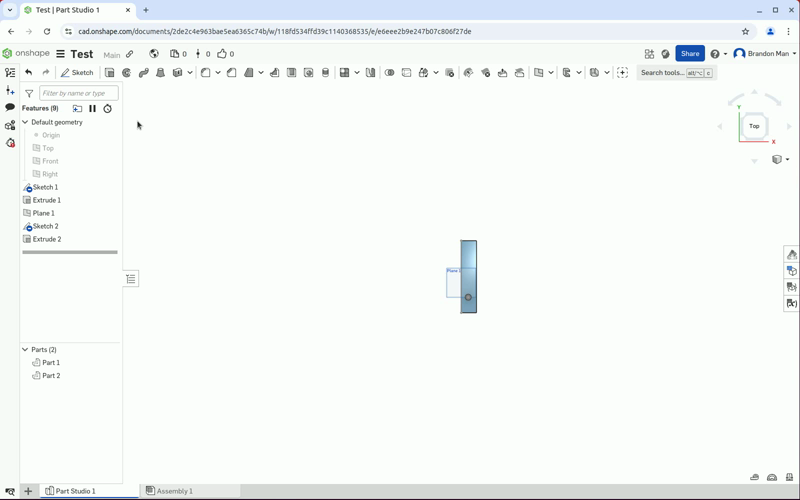
key(shift+7)
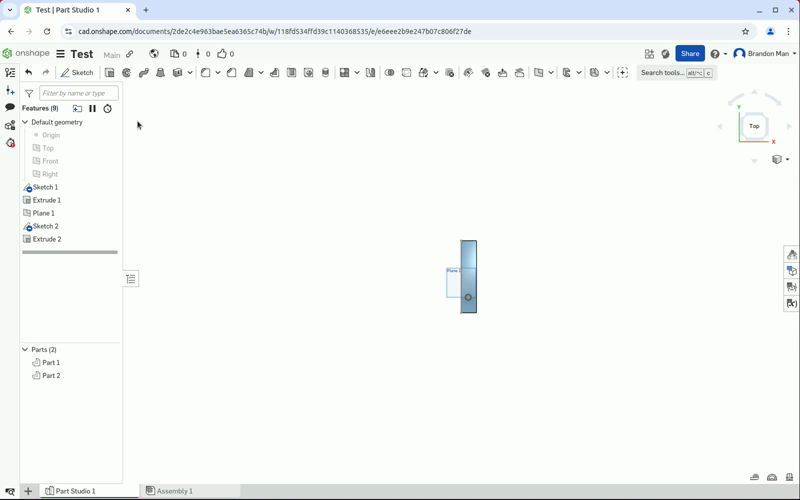
key(up, 3)
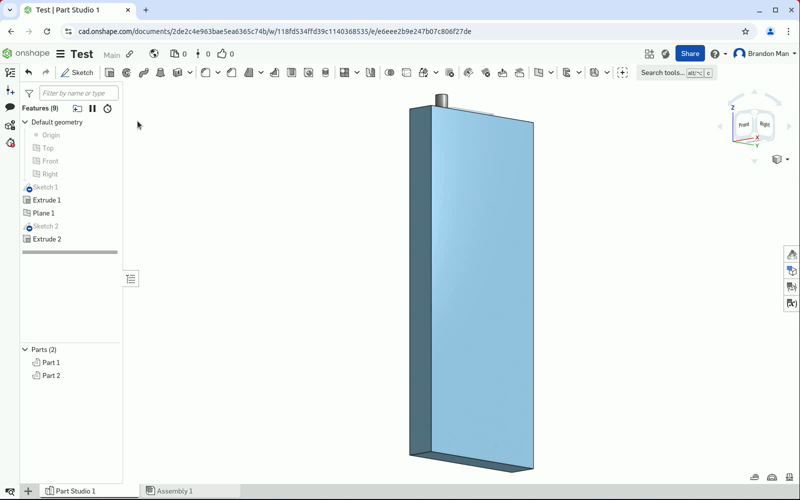
key(left, 3)
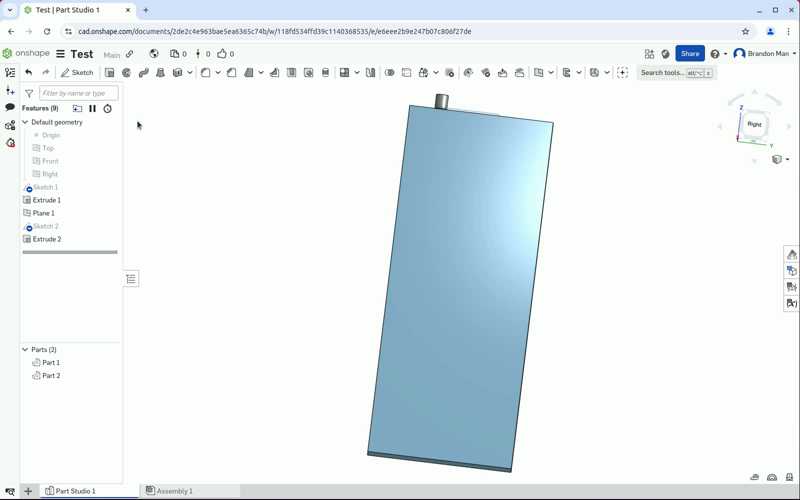
key(right, 3)
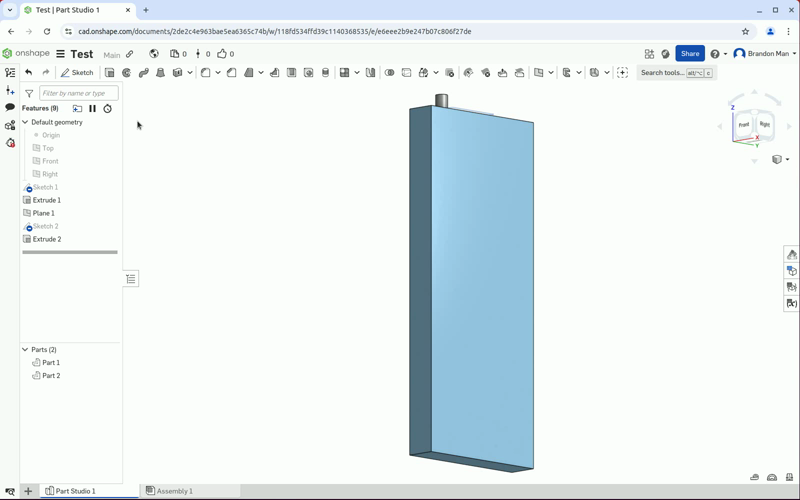
key(down, 3)
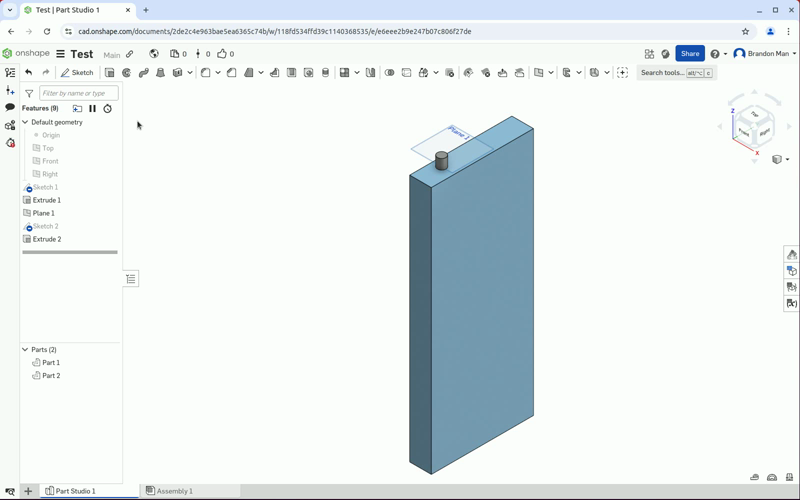
mouse_move(73, 189)
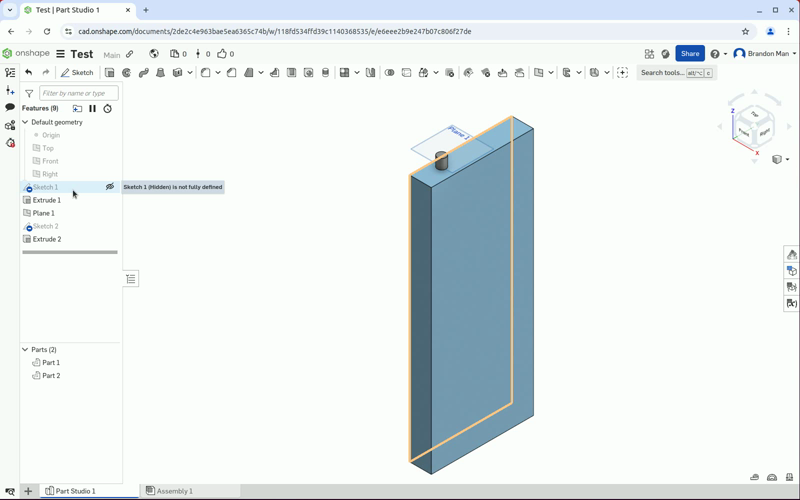
click(73, 189)